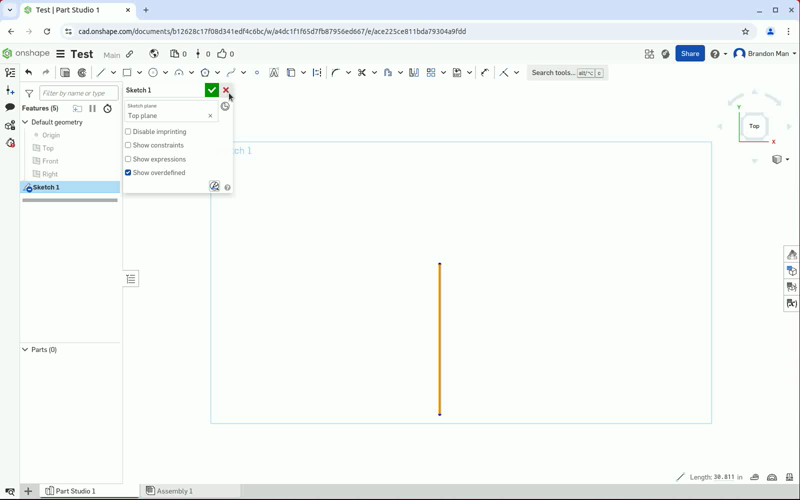
key(shift+h)
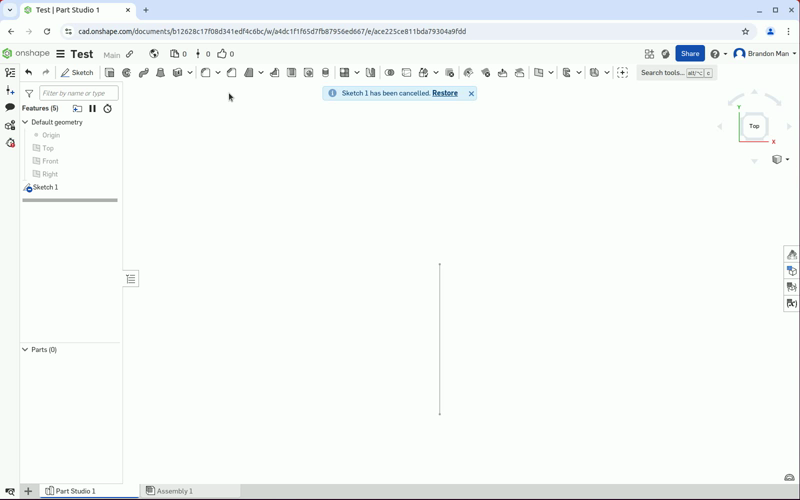
mouse_move(73, 352)
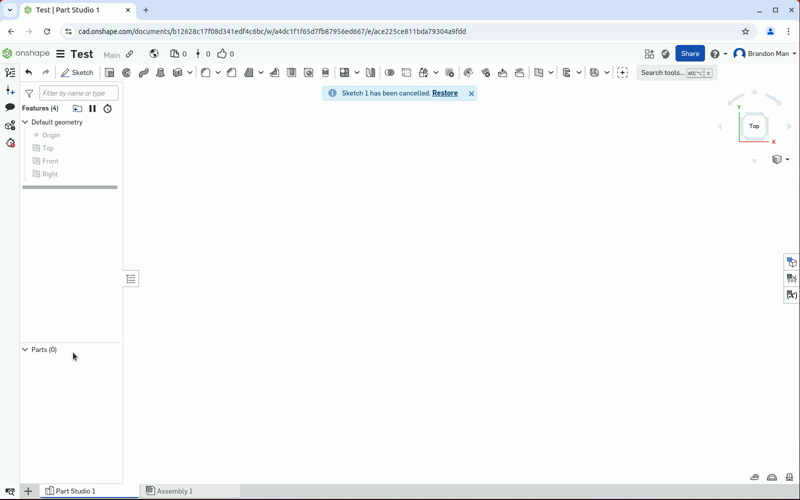
key(y)
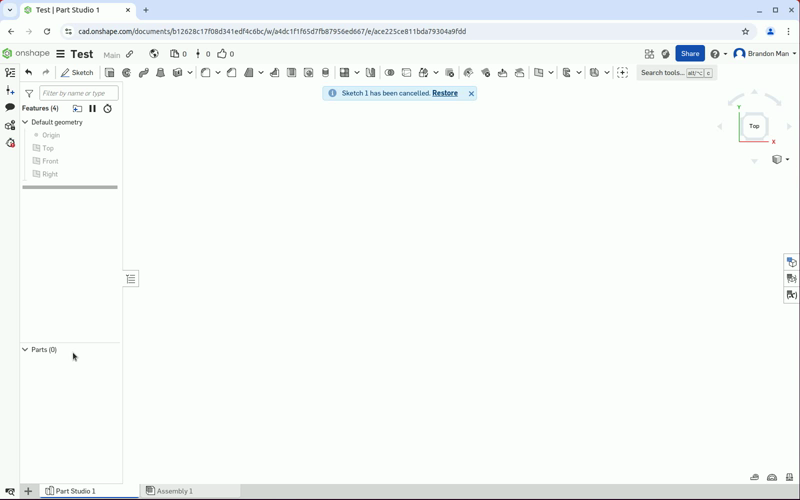
key(shift+p)
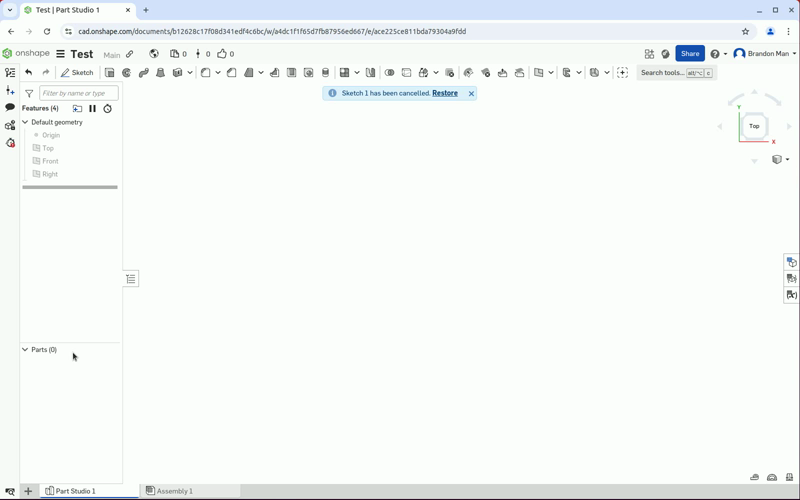
key(space)
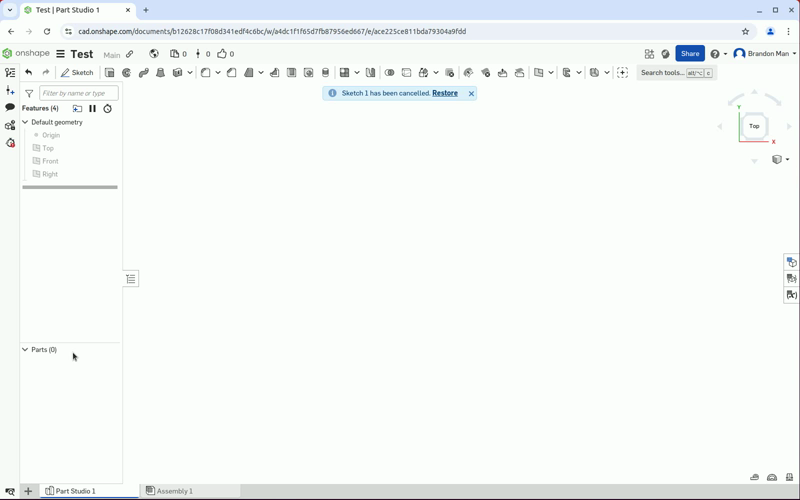
key_down(shift)
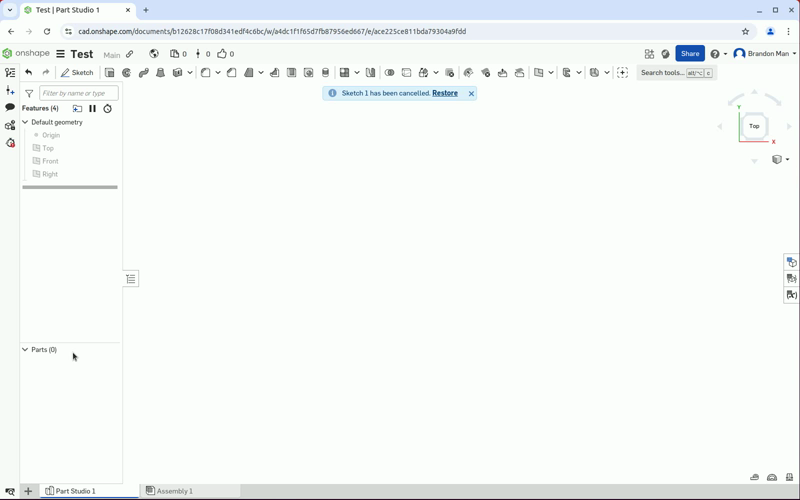
key(up)
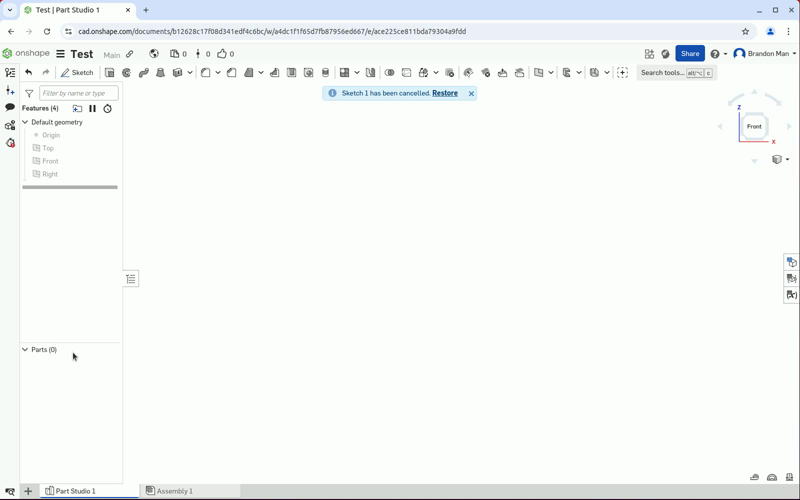
key_up(shift)
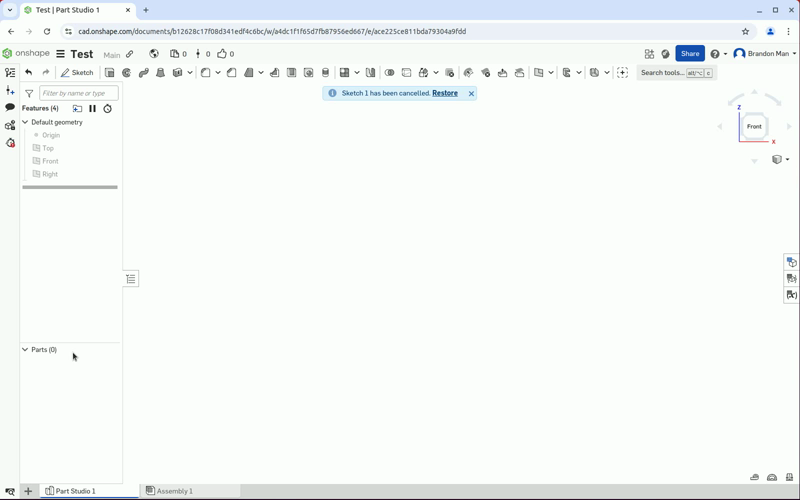
mouse_move(73, 352)
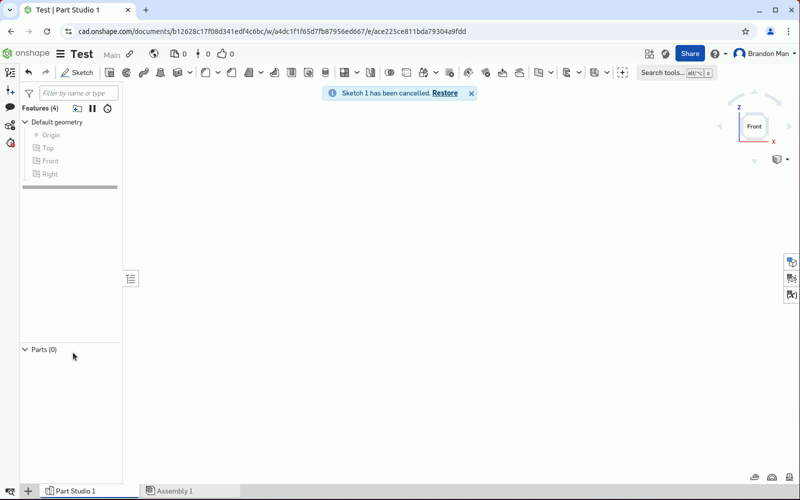
key(shift+y)
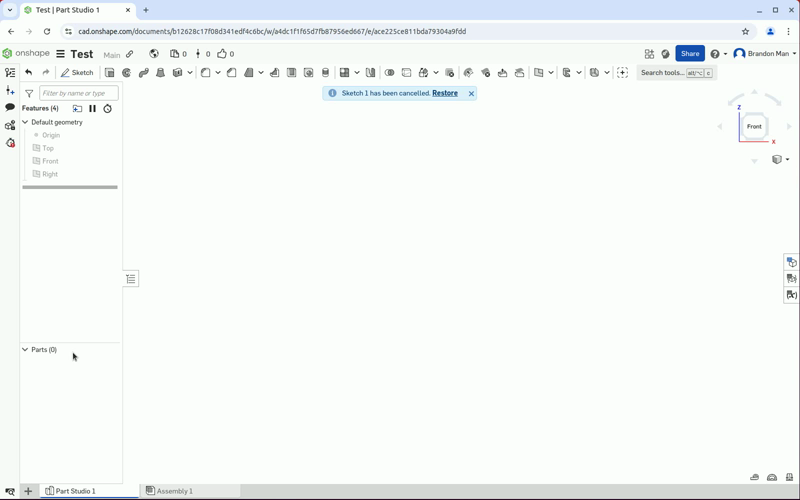
key(shift+s)
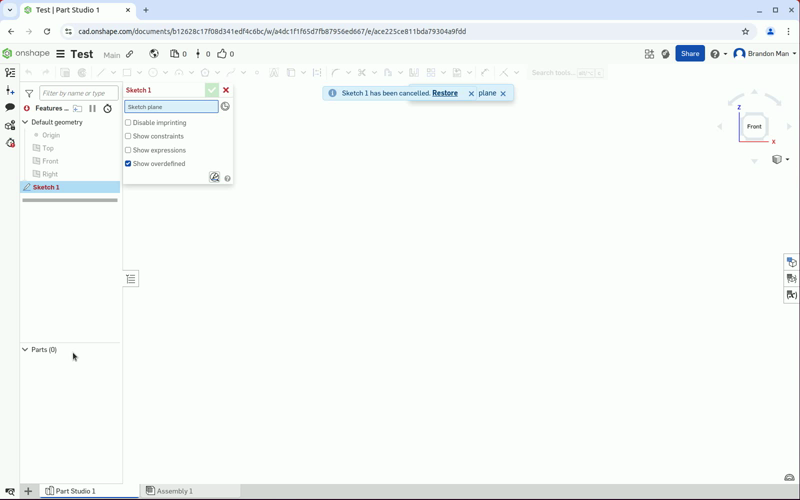
mouse_move(73, 163)
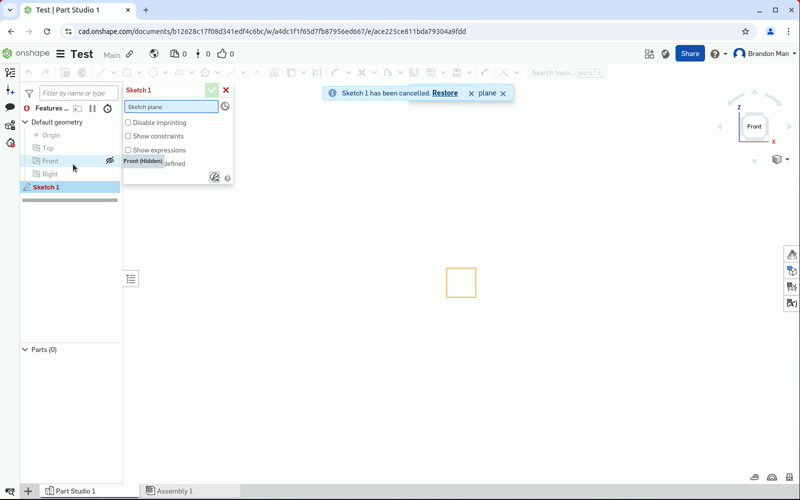
click(73, 163)
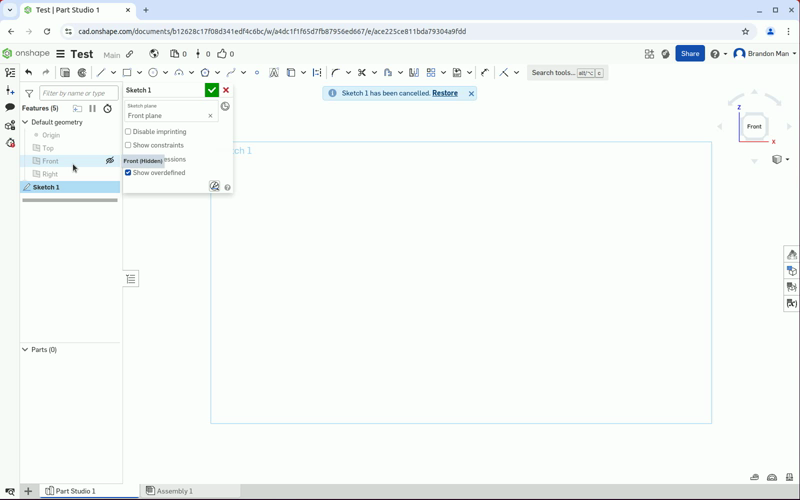
mouse_move(73, 352)
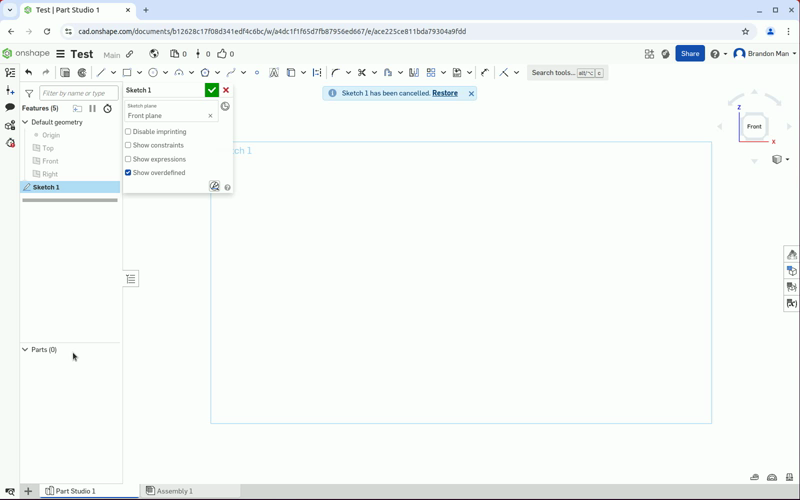
key(y)
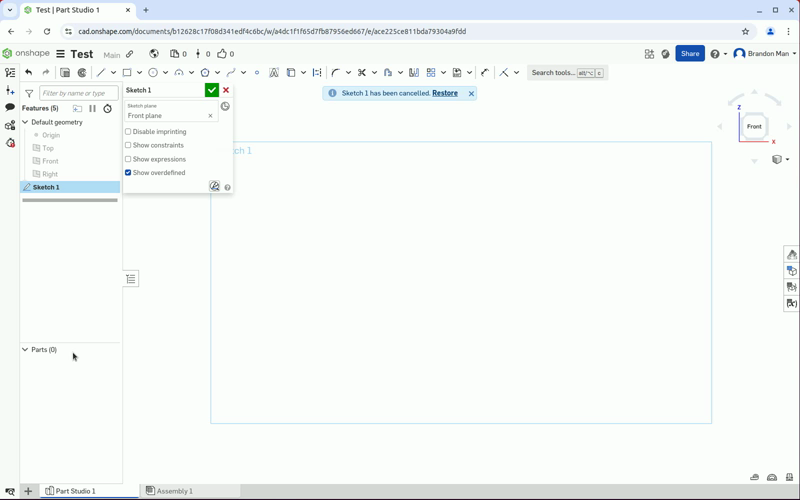
key(l)
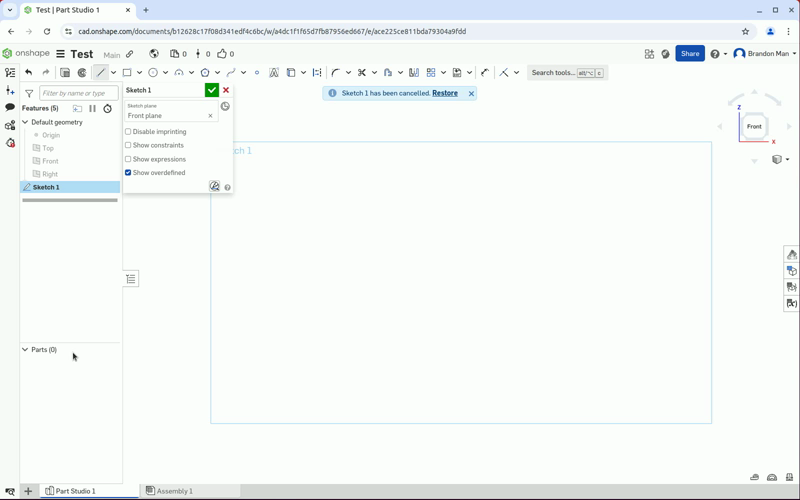
key_down(shift)
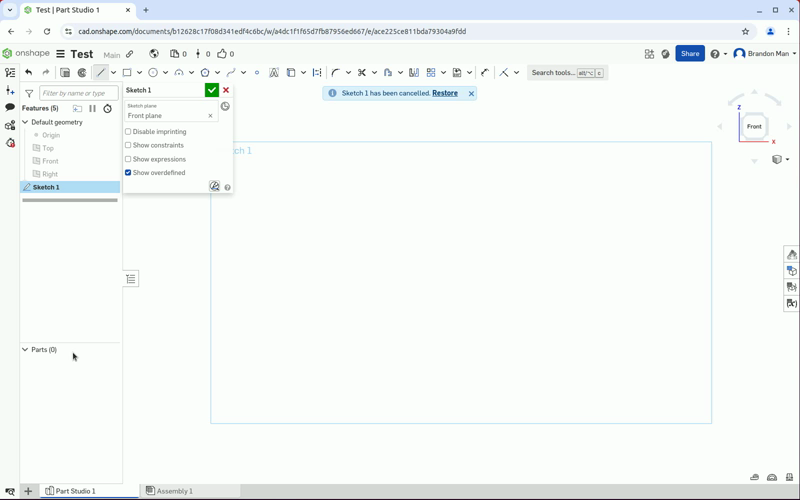
mouse_move(369, 316)
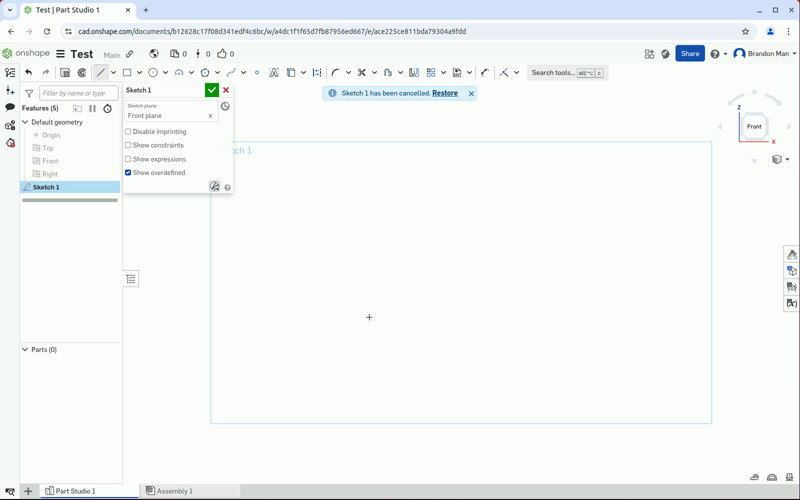
click(369, 316)
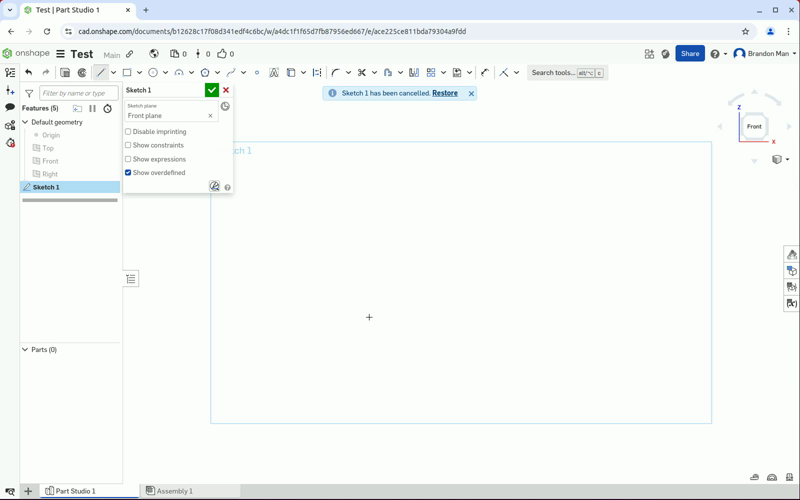
key_up(shift)
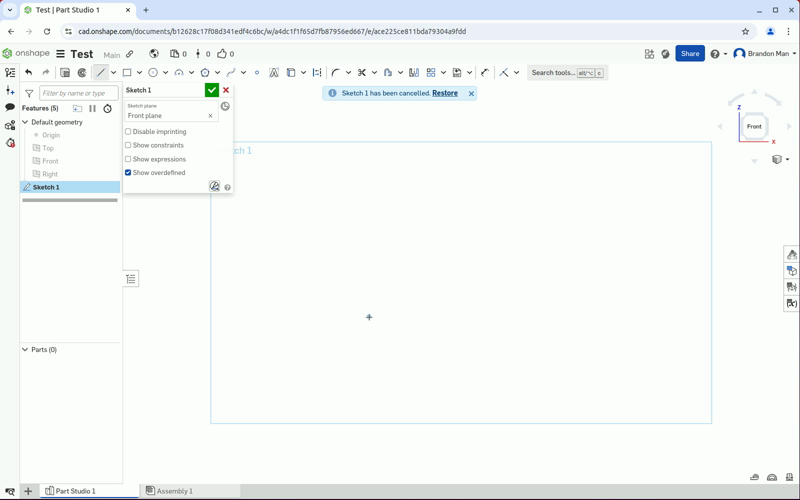
key_down(shift)
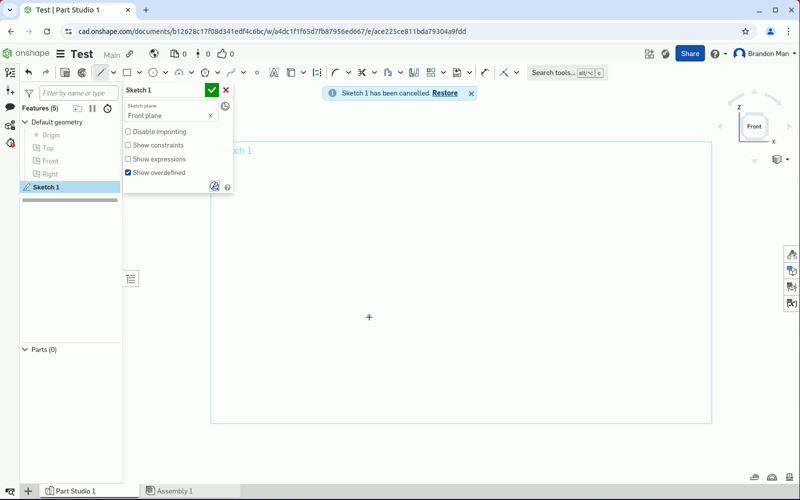
mouse_move(399, 316)
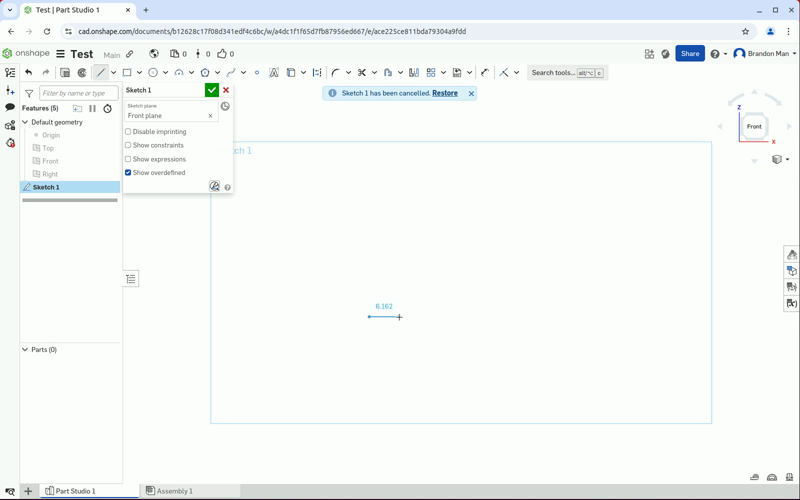
mouse_move(377, 316)
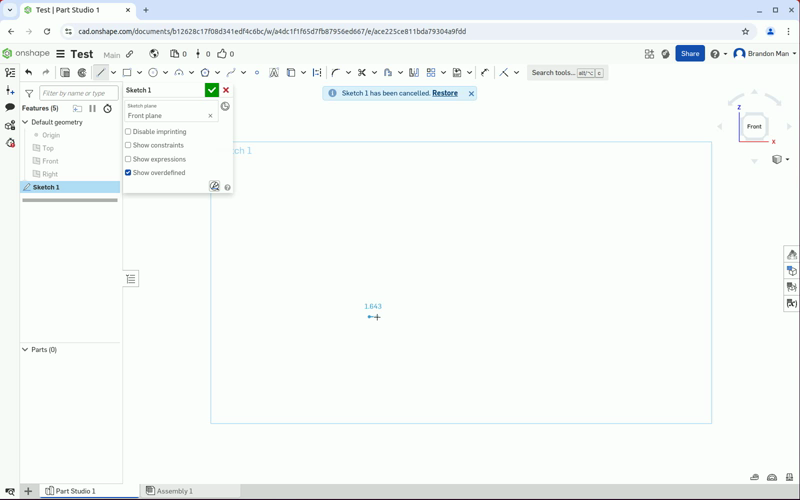
click(377, 316)
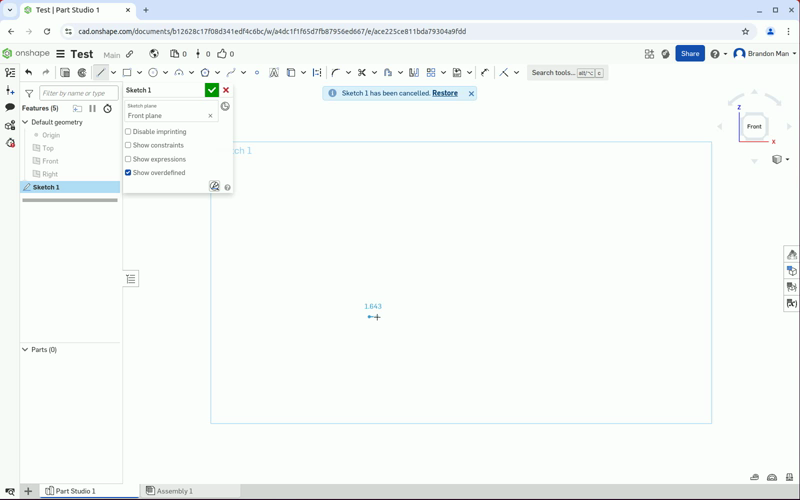
key_up(shift)
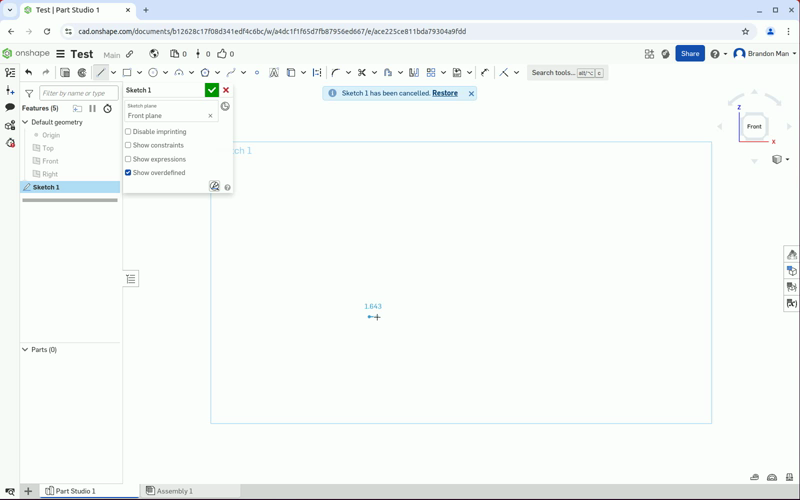
key_down(shift)
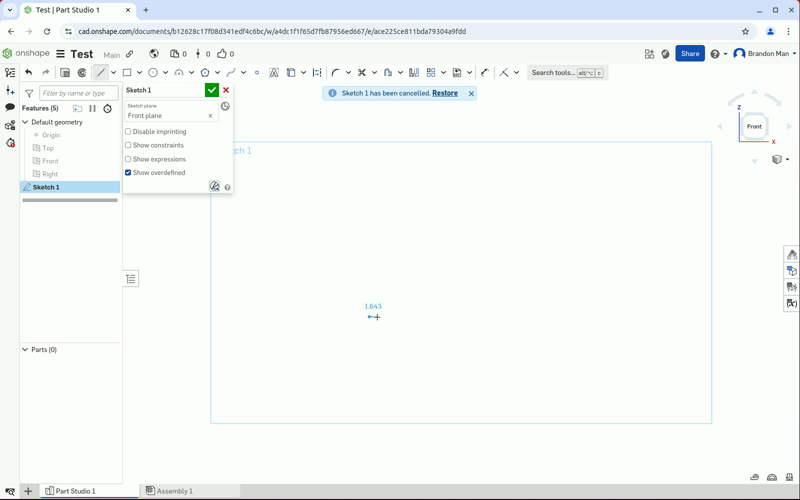
mouse_move(407, 316)
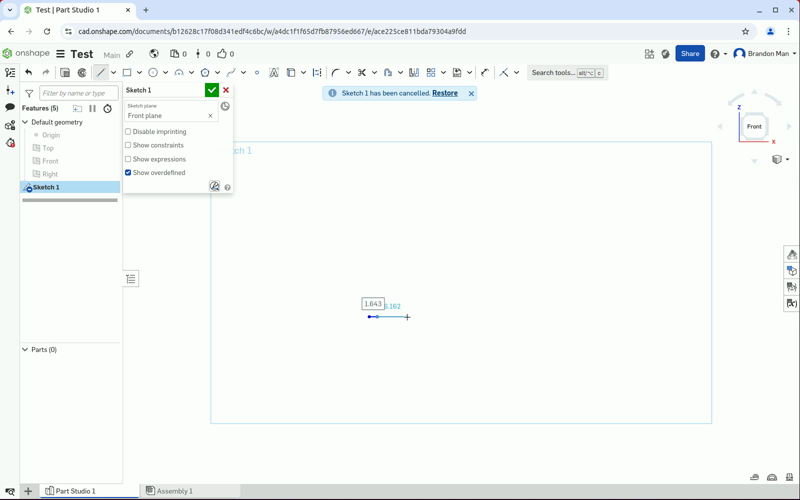
mouse_move(377, 269)
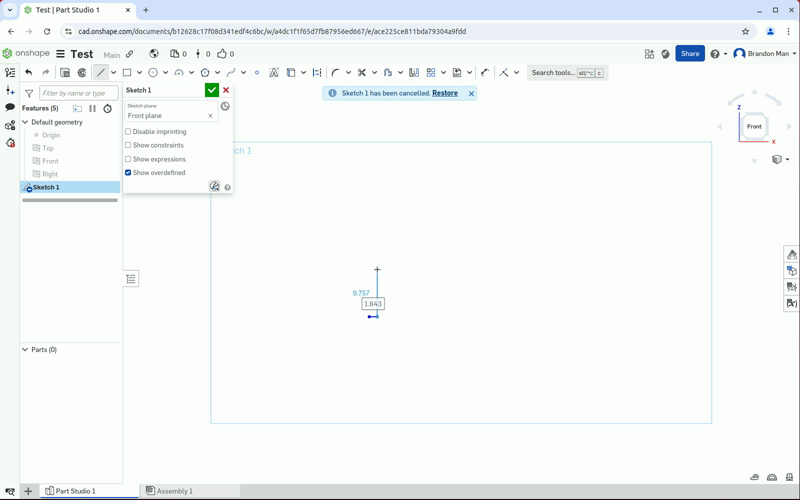
click(377, 269)
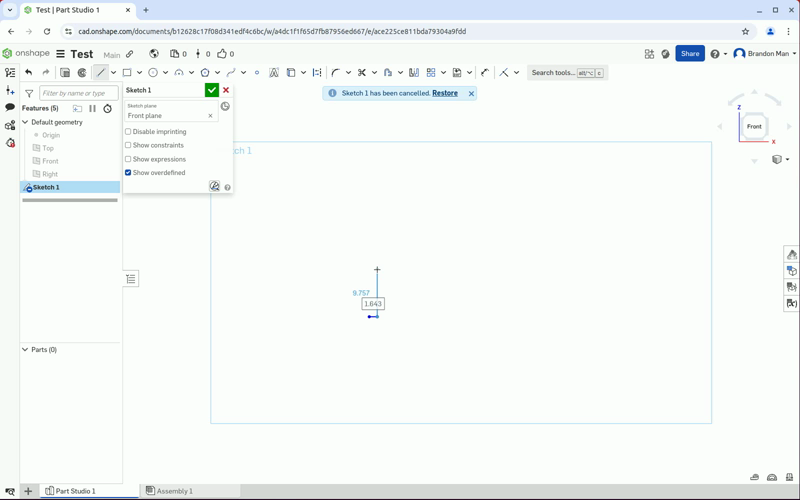
key_up(shift)
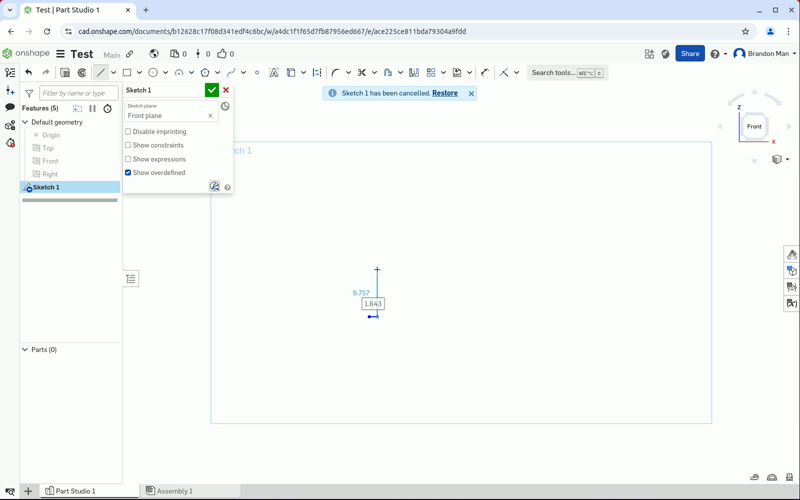
key_down(shift)
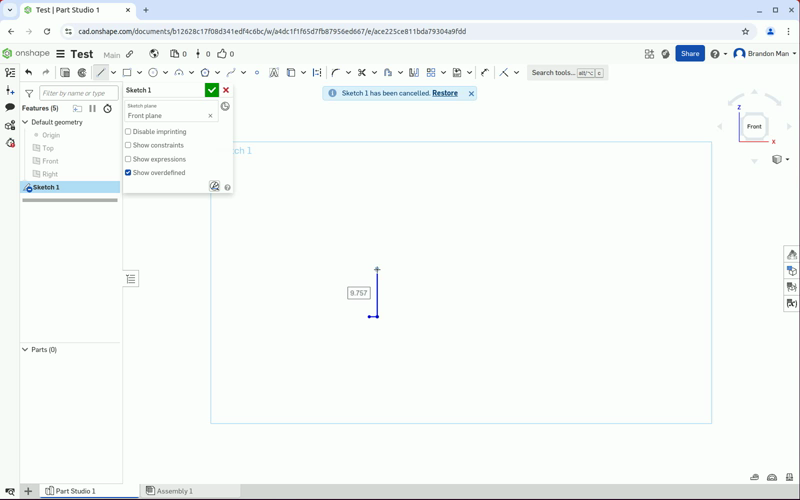
mouse_move(491, 269)
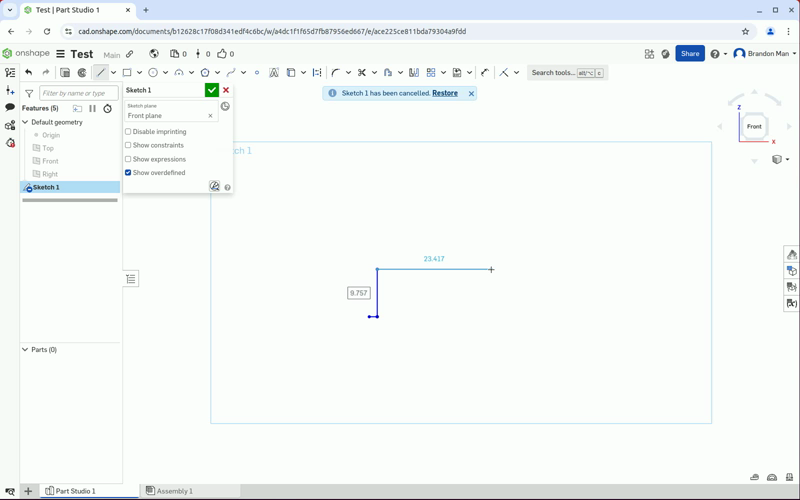
click(491, 269)
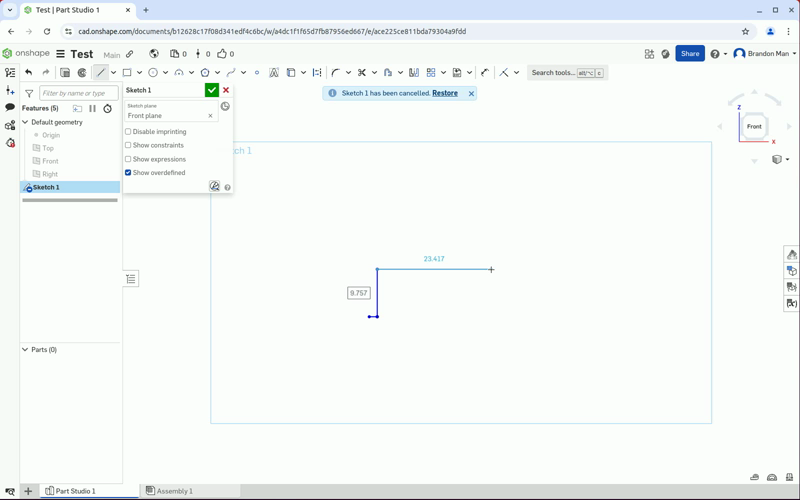
key_up(shift)
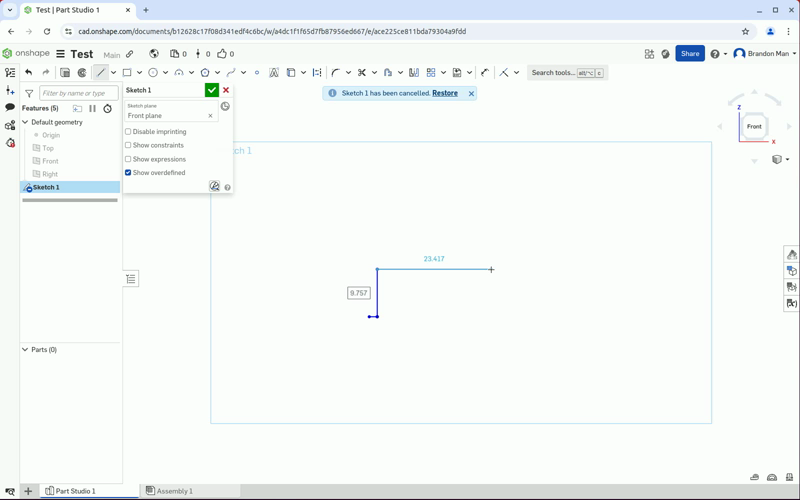
key_down(shift)
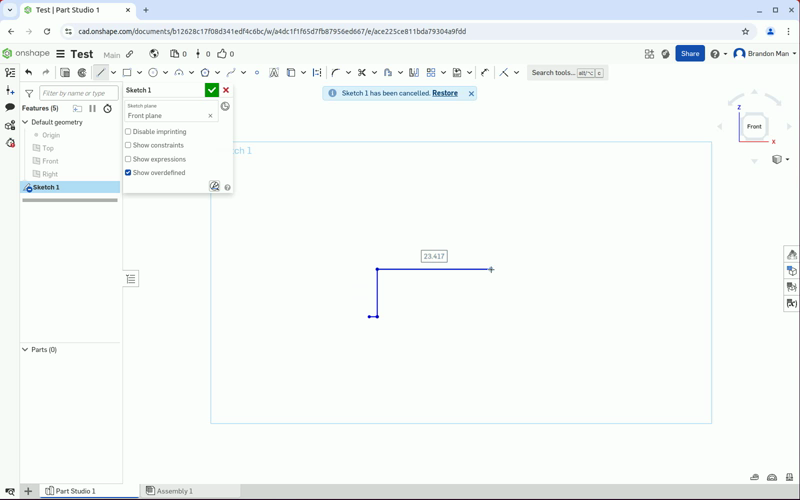
mouse_move(521, 269)
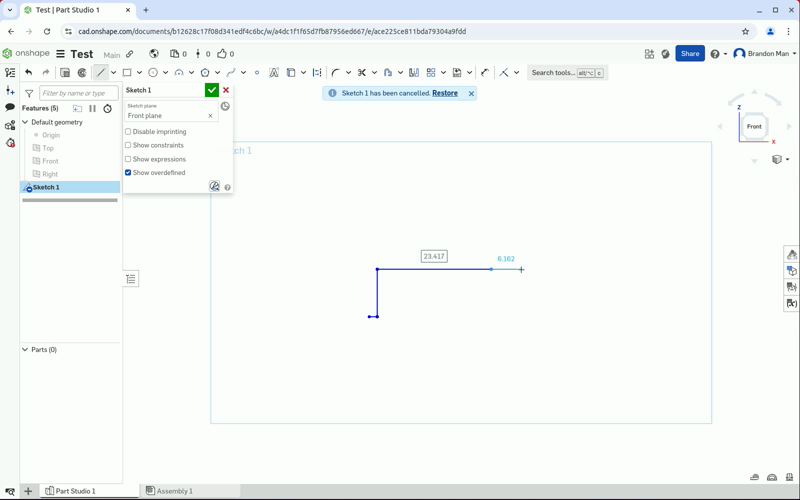
mouse_move(491, 211)
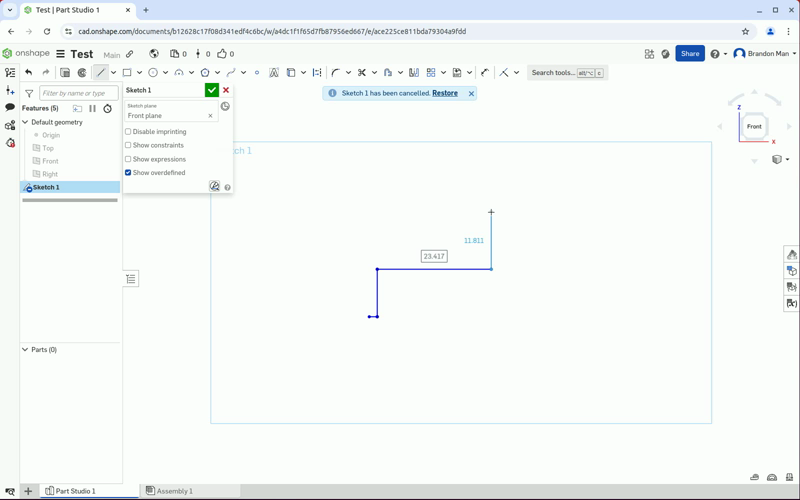
click(491, 211)
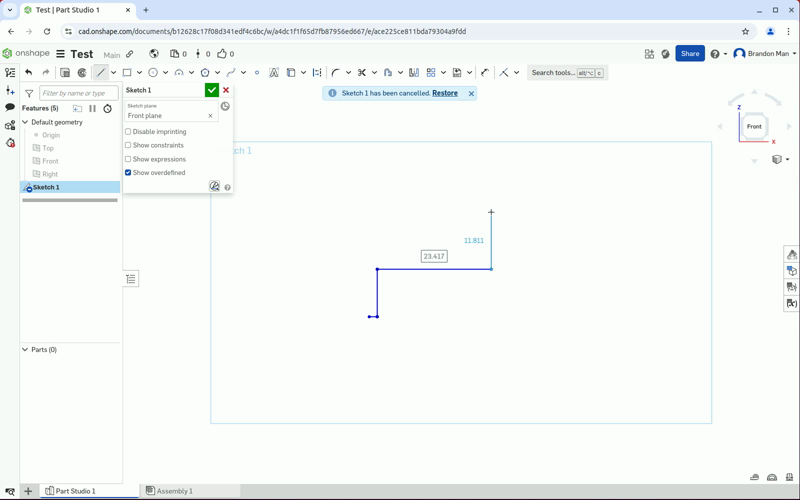
key_up(shift)
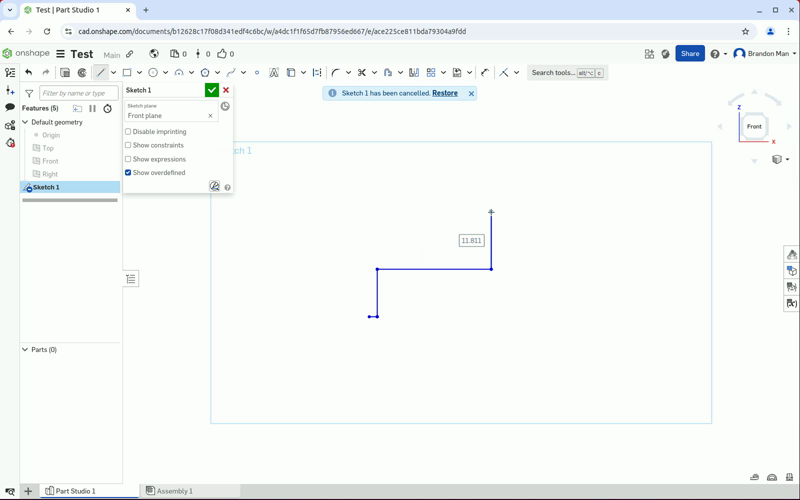
key_down(shift)
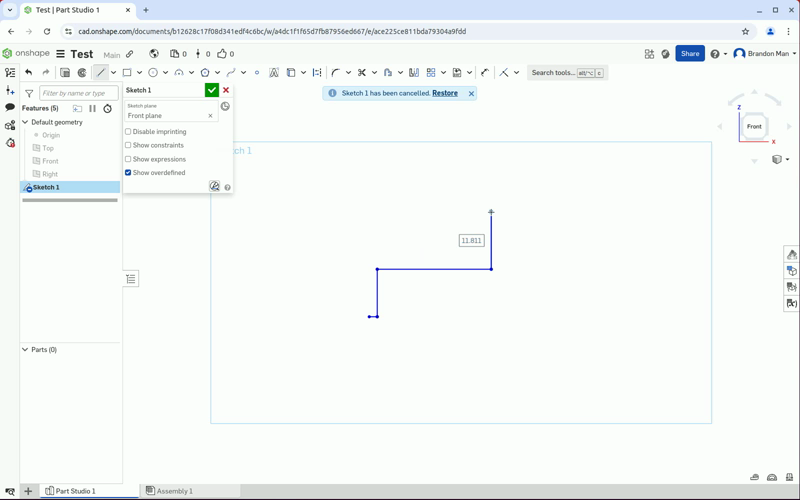
mouse_move(369, 211)
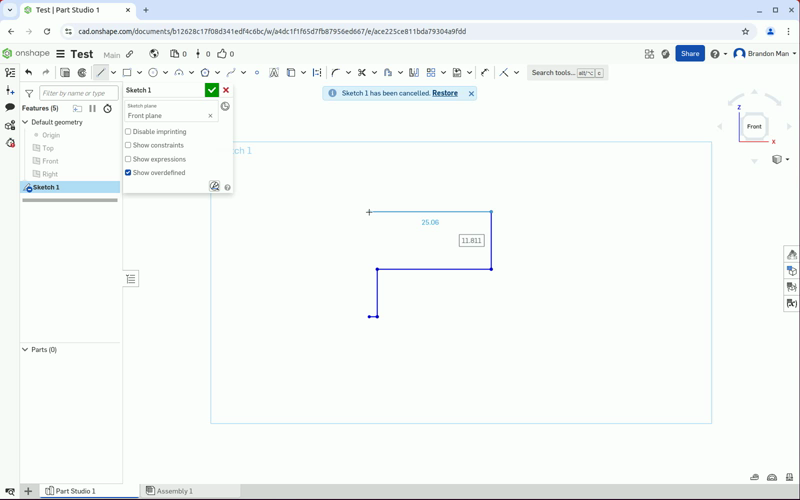
click(369, 211)
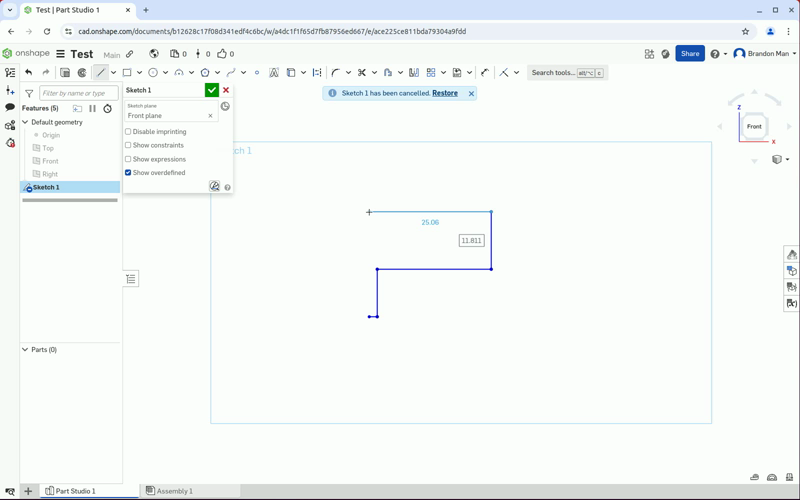
key_up(shift)
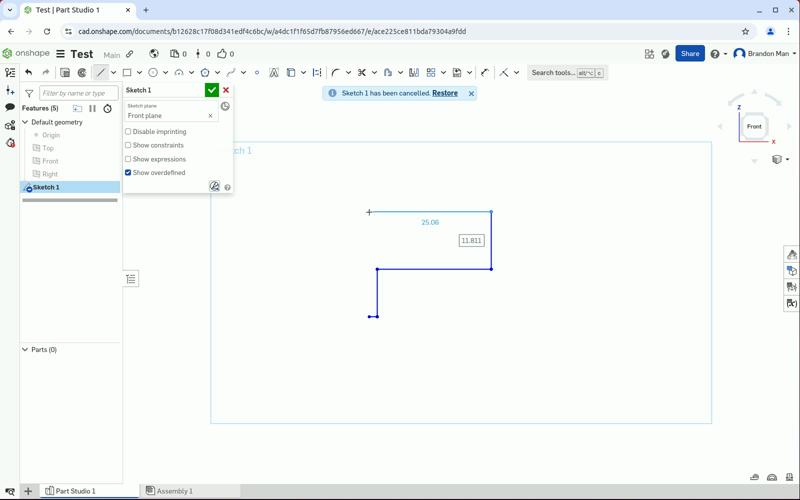
key_down(shift)
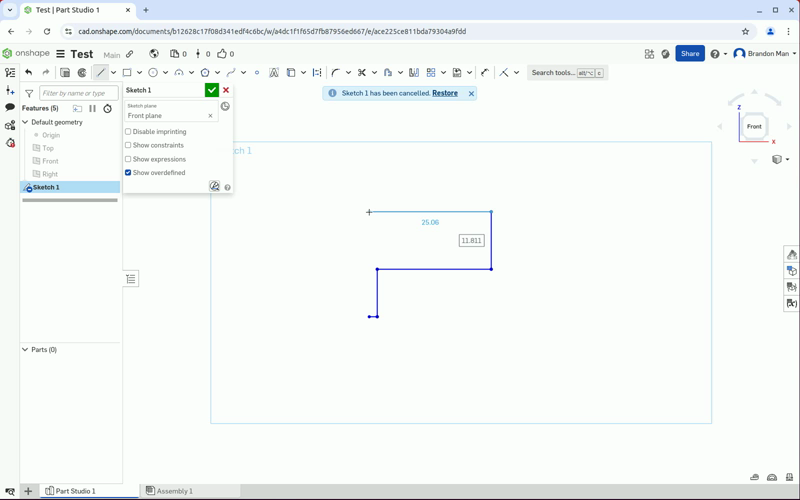
mouse_move(369, 316)
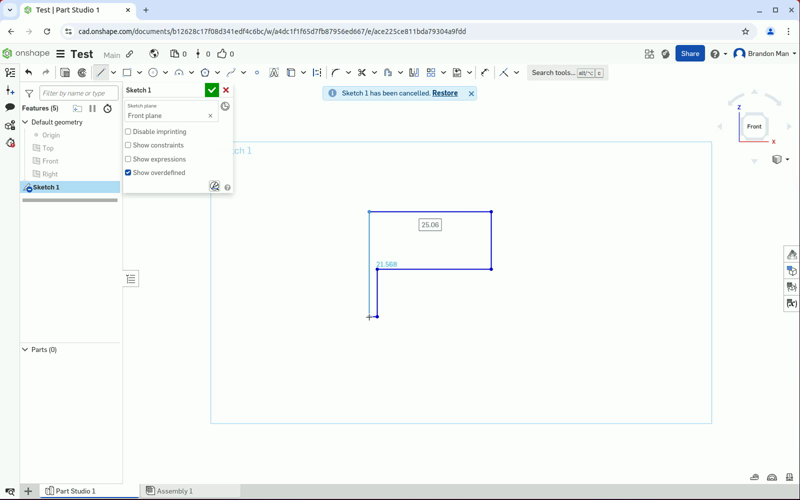
key_up(shift)
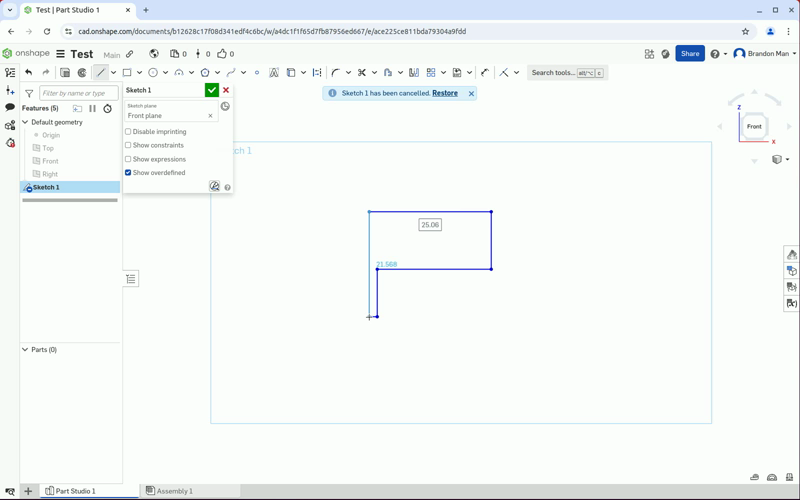
click(369, 316)
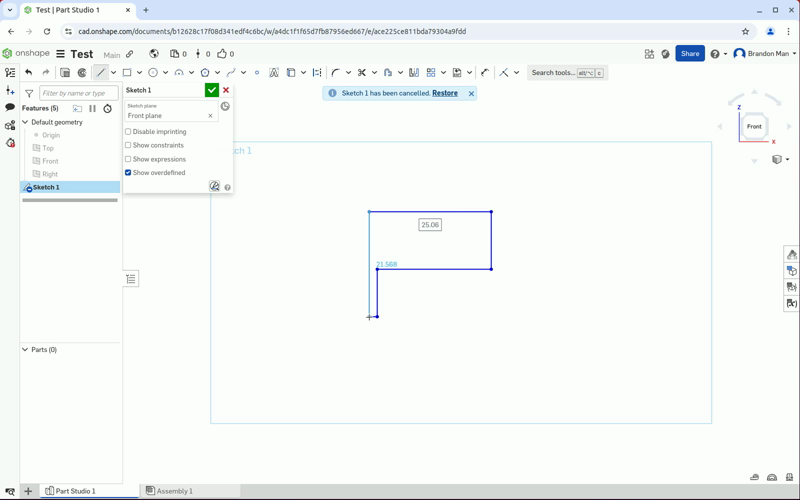
key(esc)
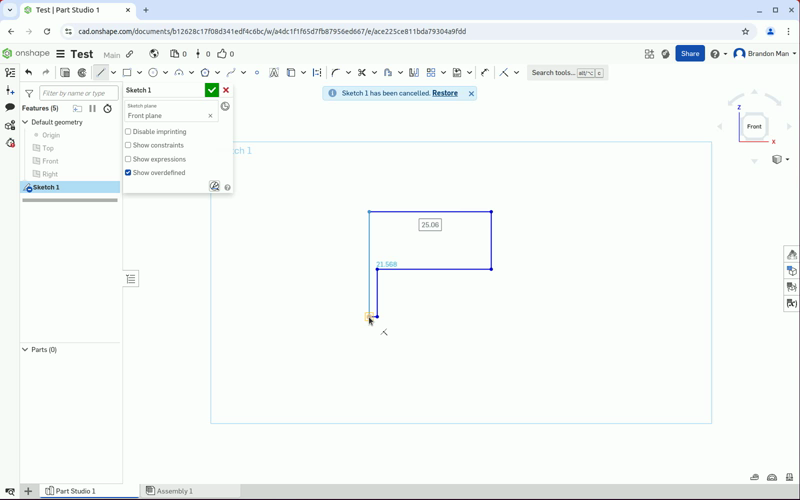
mouse_move(412, 259)
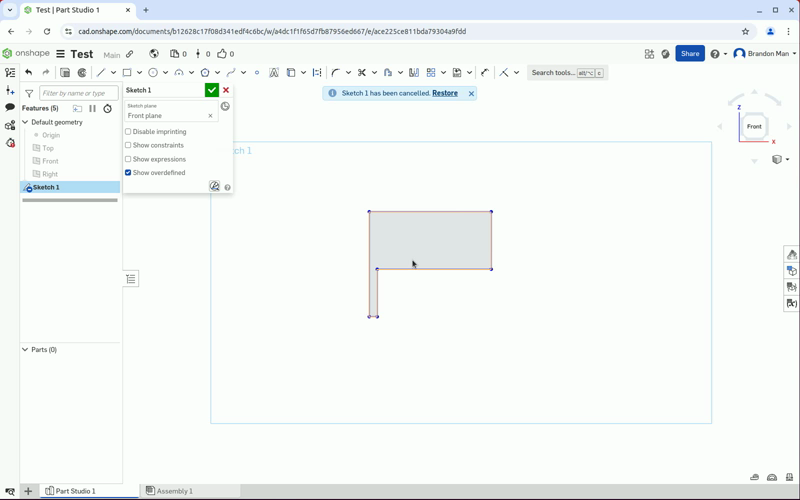
click(412, 259)
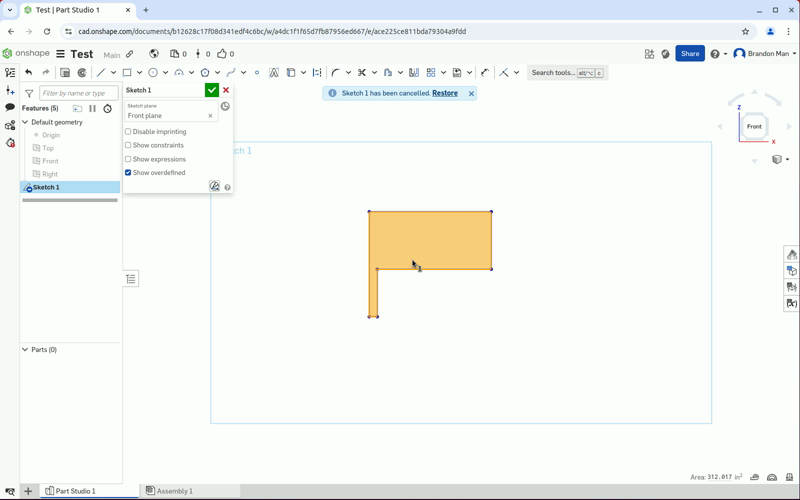
mouse_move(73, 352)
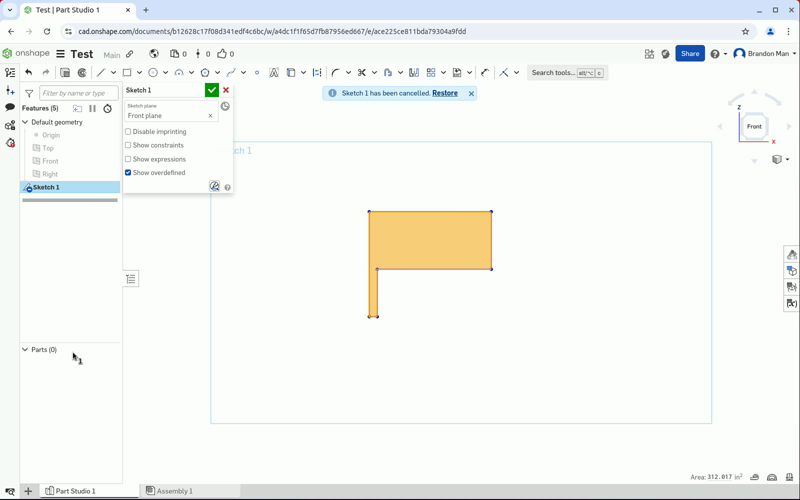
key(shift+y)
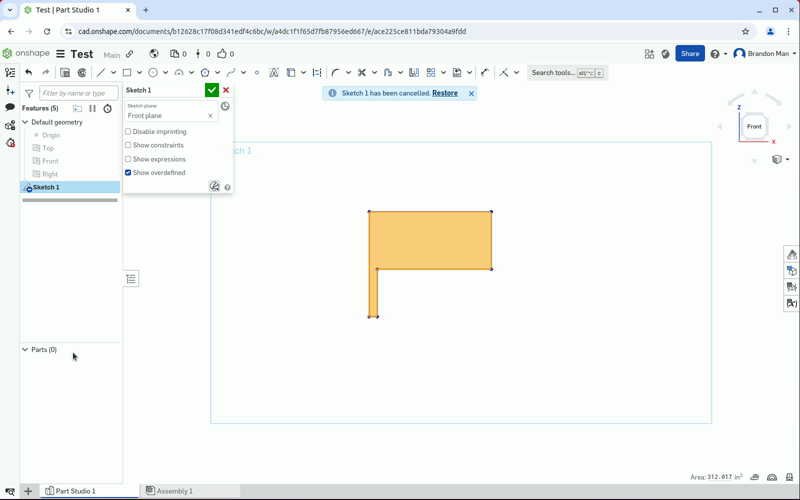
key(shift+e)
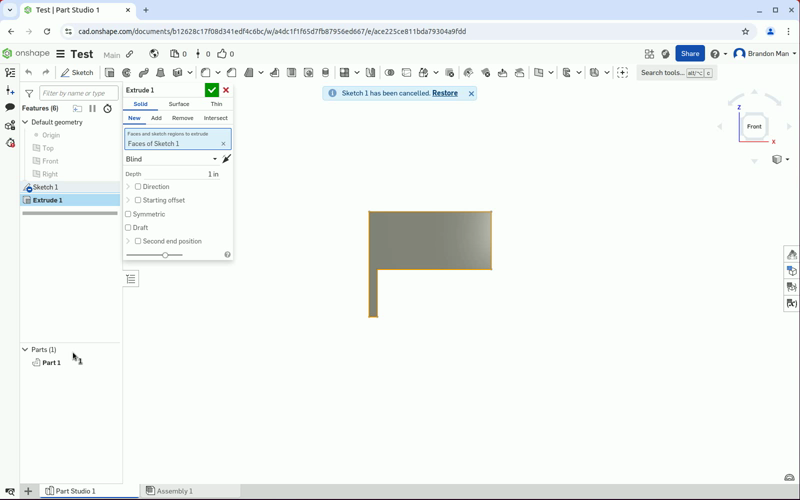
mouse_move(143, 106)
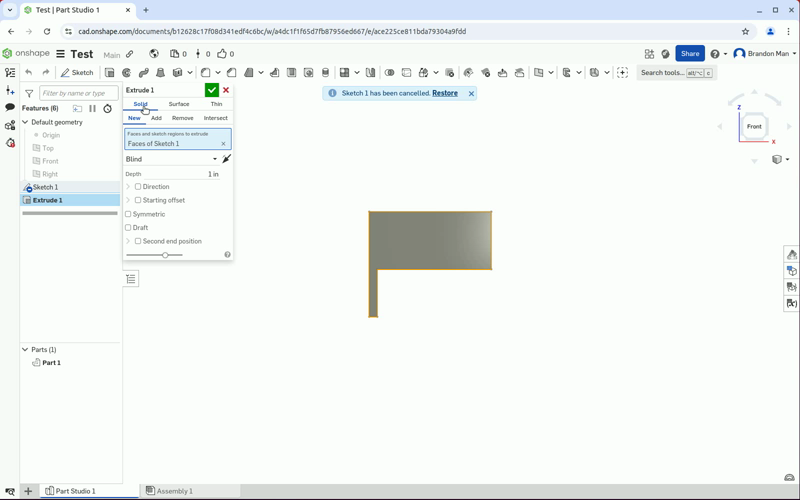
click(143, 106)
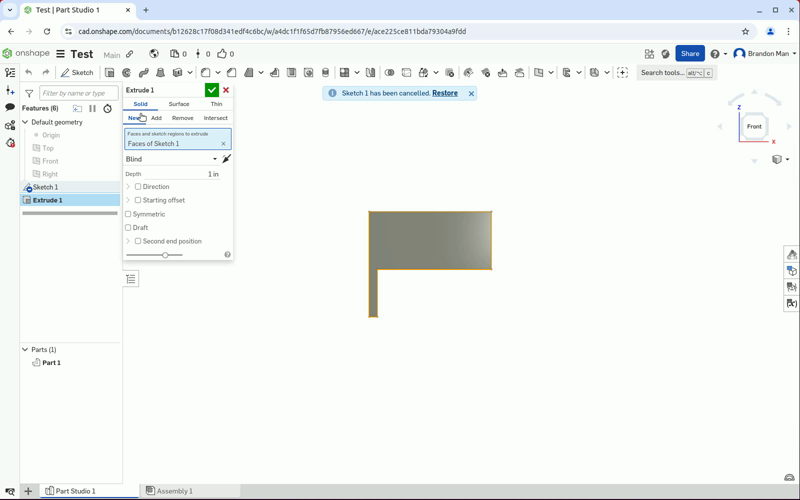
mouse_move(137, 120)
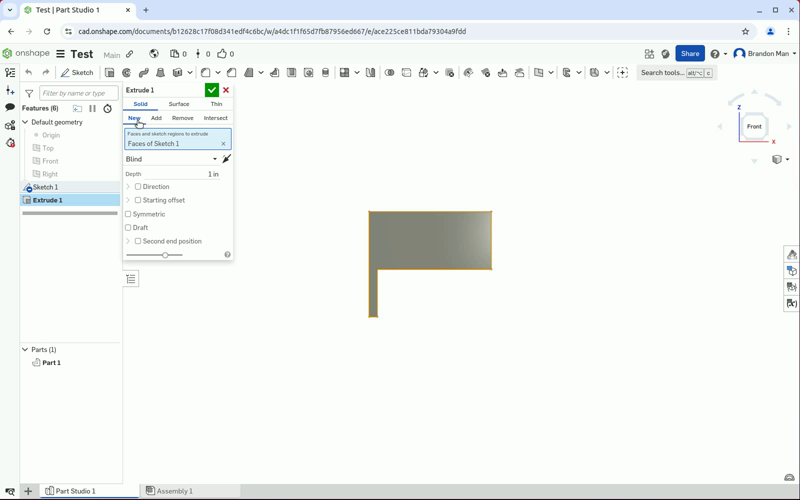
click(137, 120)
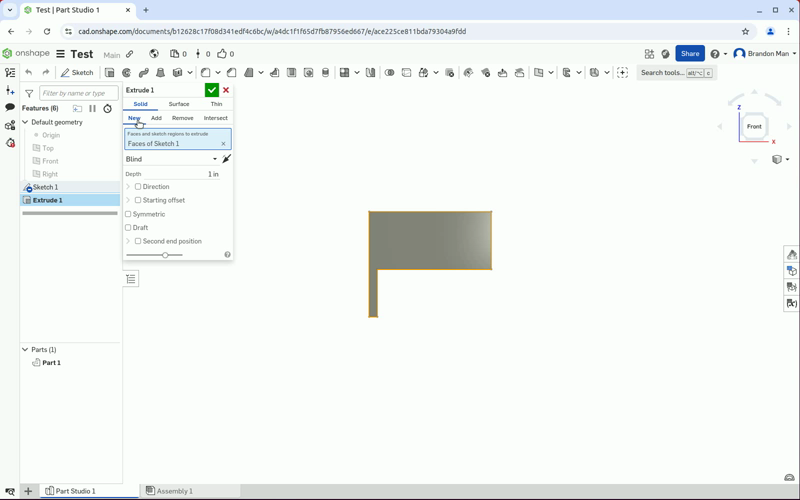
key(tab, 4)
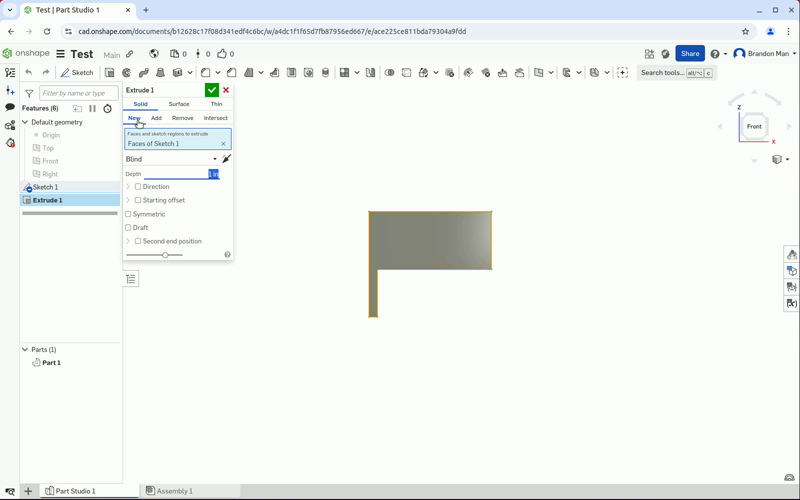
text(8.906)
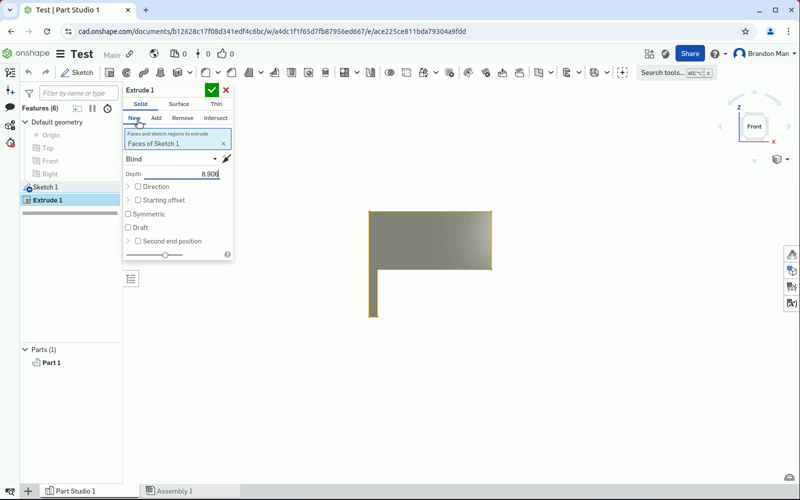
key(enter)
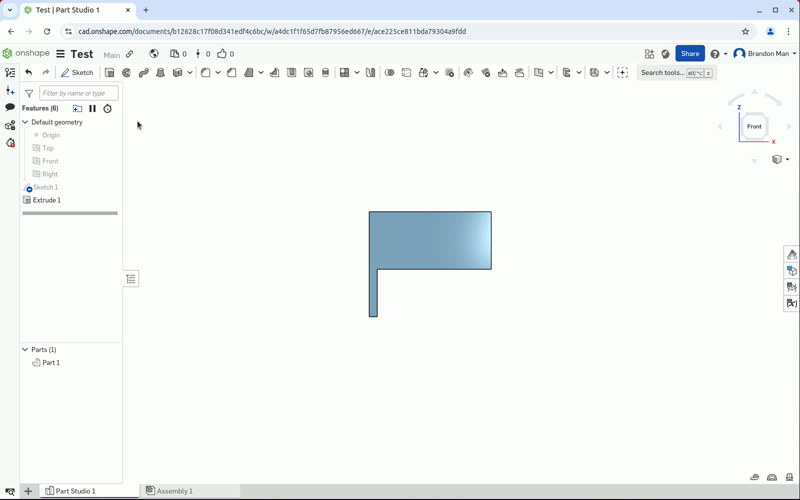
key(shift+h)
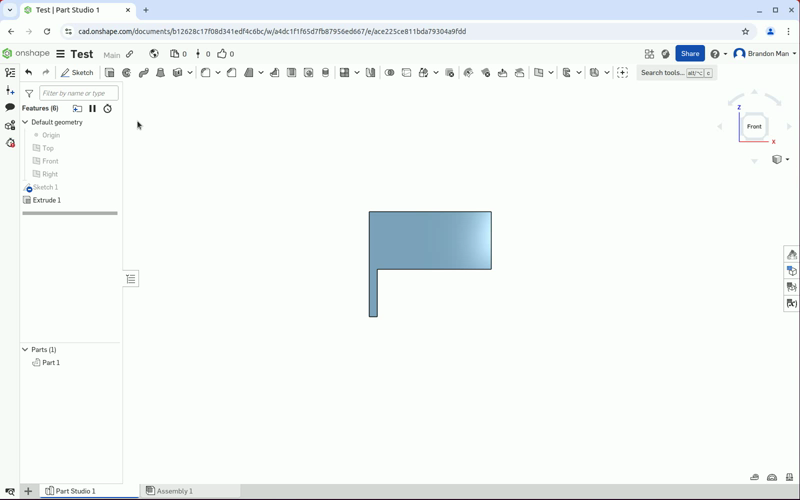
key(shift+h)
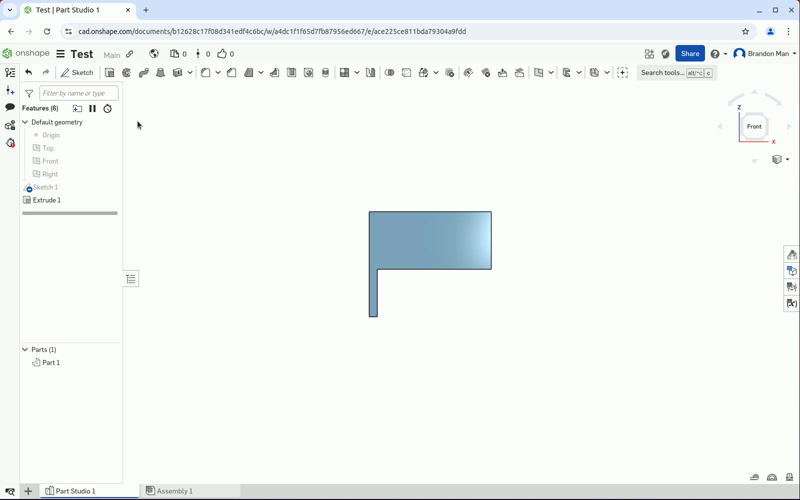
mouse_move(73, 189)
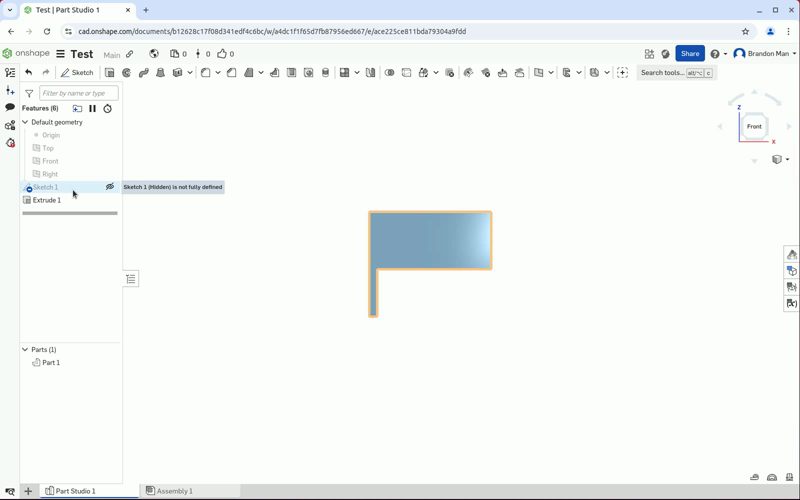
click(73, 189)
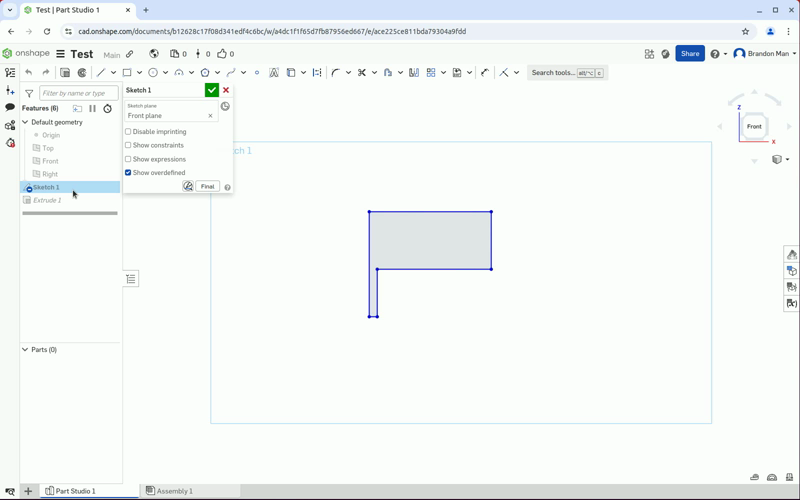
mouse_move(229, 92)
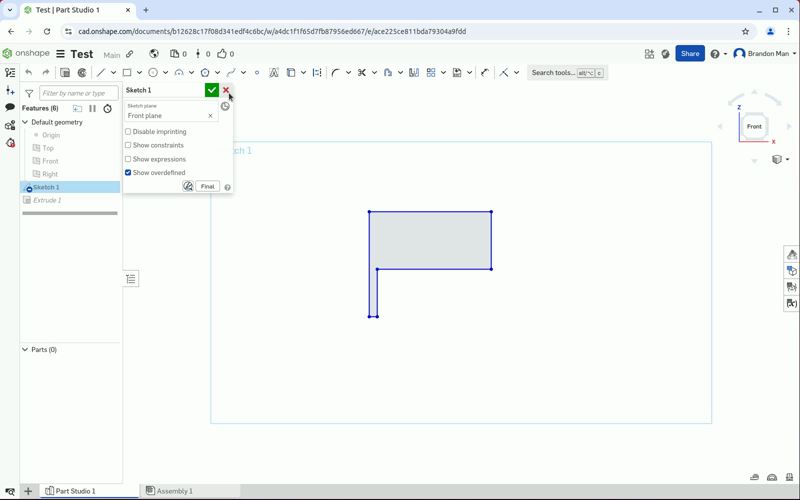
click(229, 92)
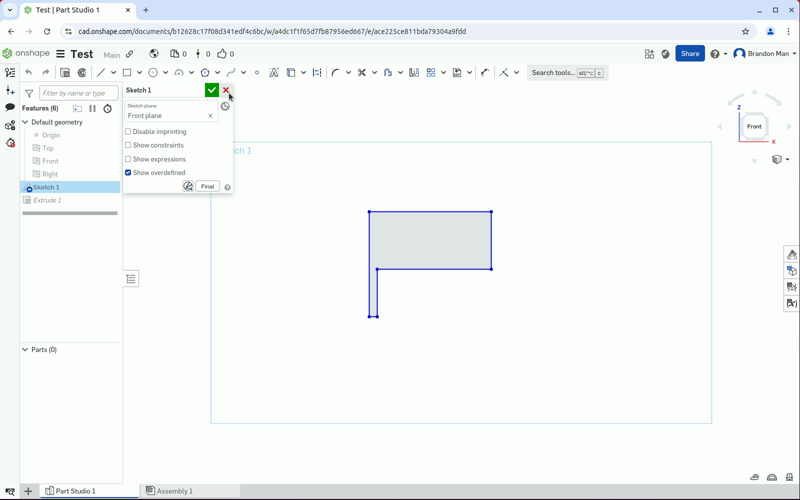
key(shift+s)
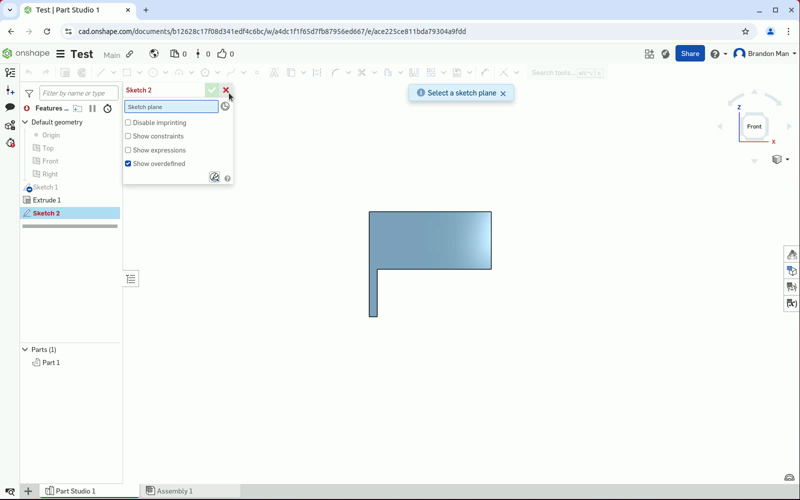
mouse_move(73, 163)
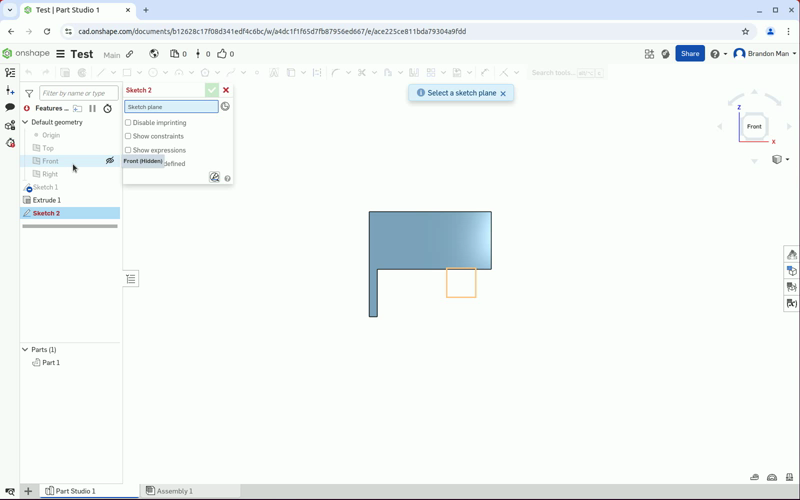
click(73, 163)
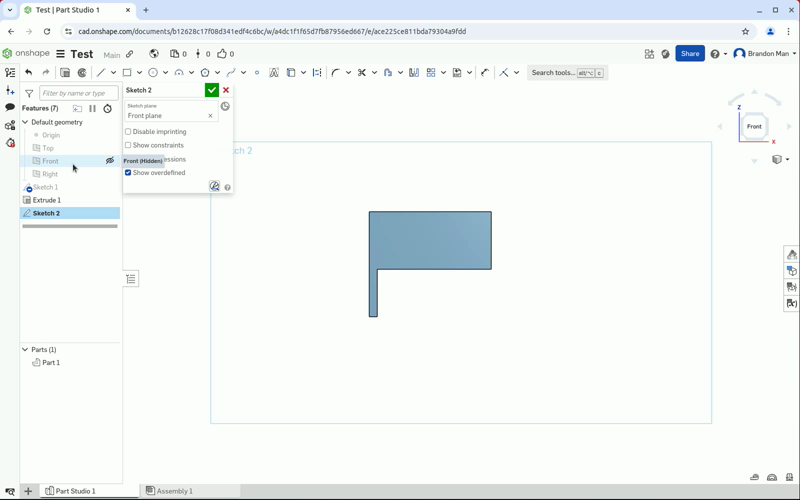
mouse_move(73, 352)
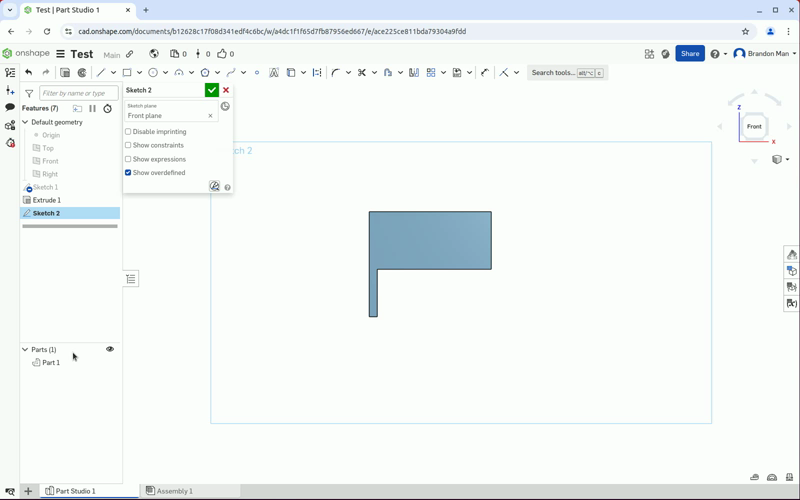
key(y)
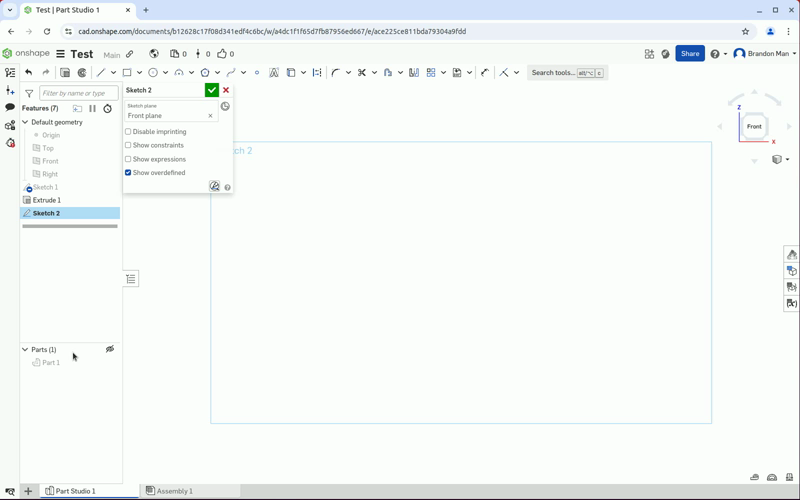
key(l)
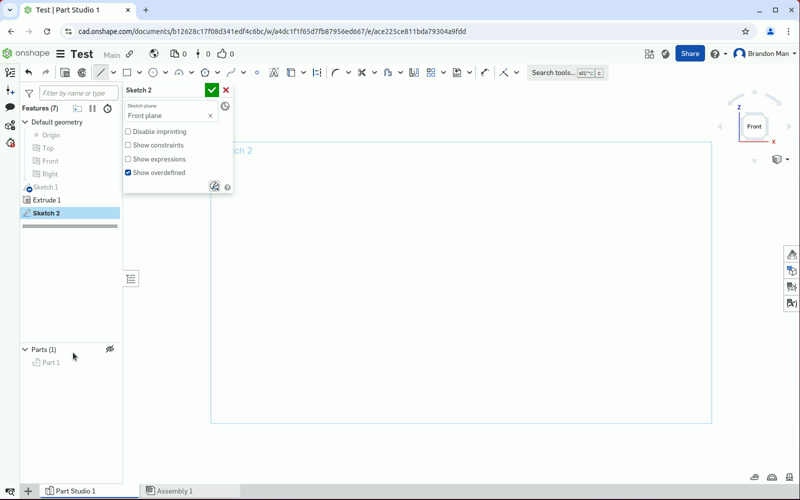
key_down(shift)
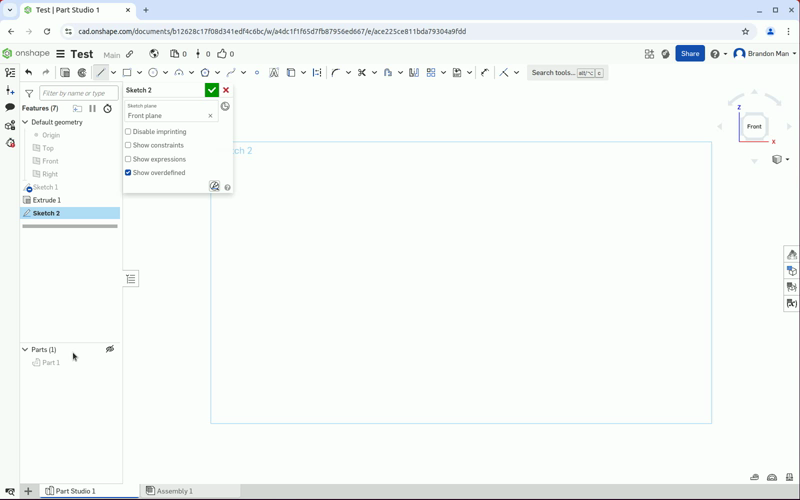
mouse_move(376, 349)
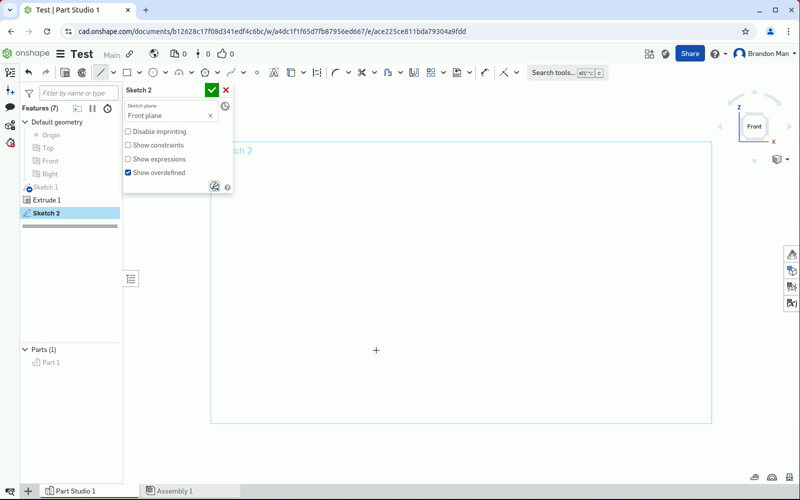
click(376, 349)
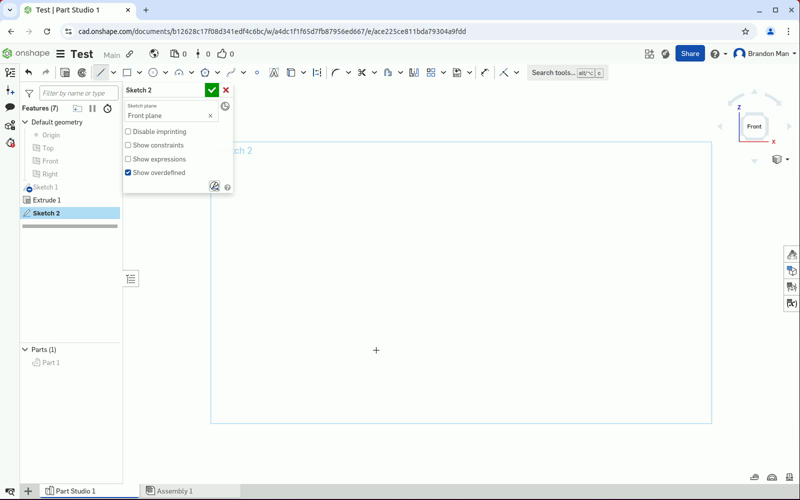
key_up(shift)
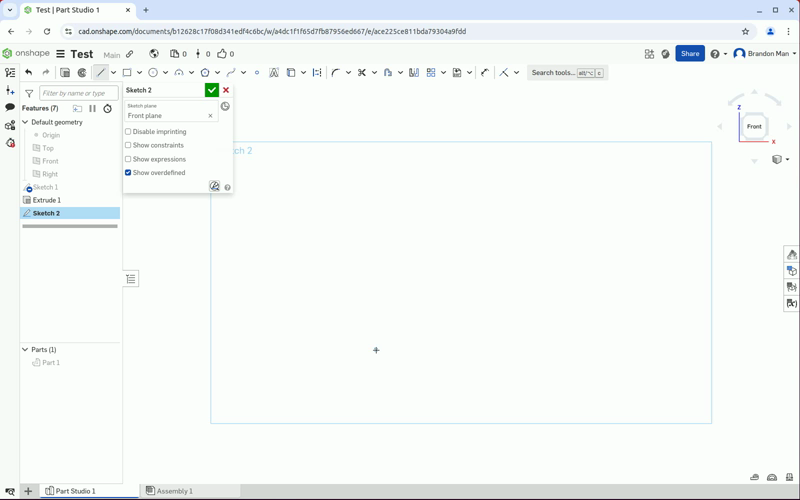
key_down(shift)
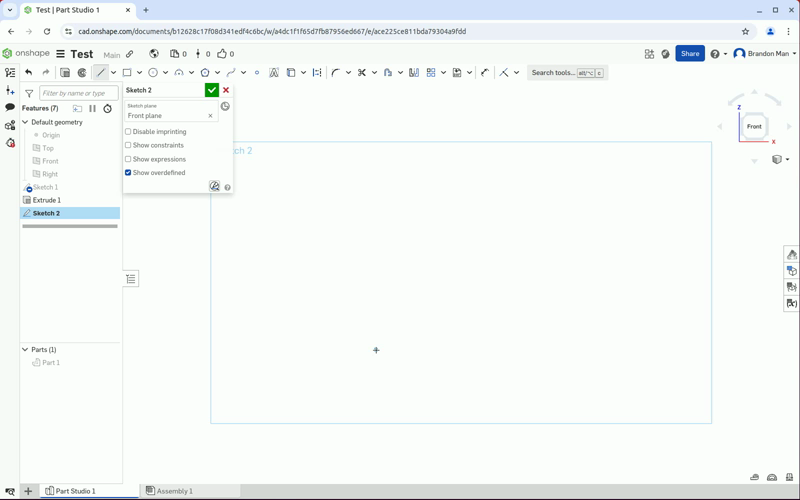
mouse_move(572, 349)
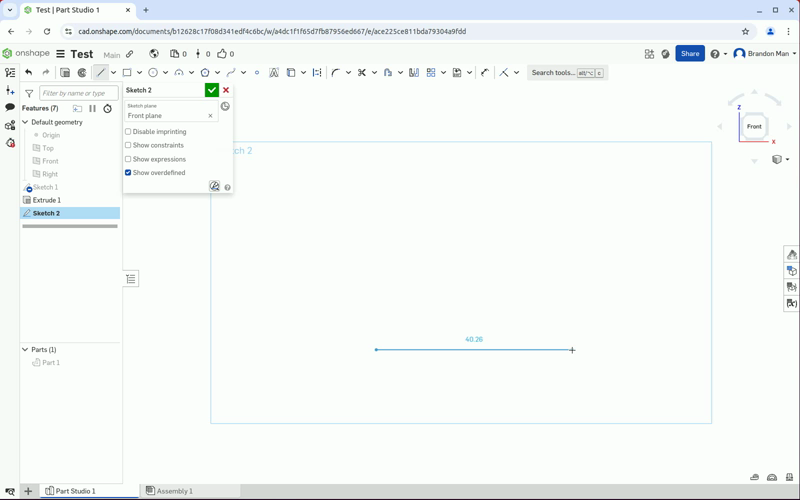
click(572, 349)
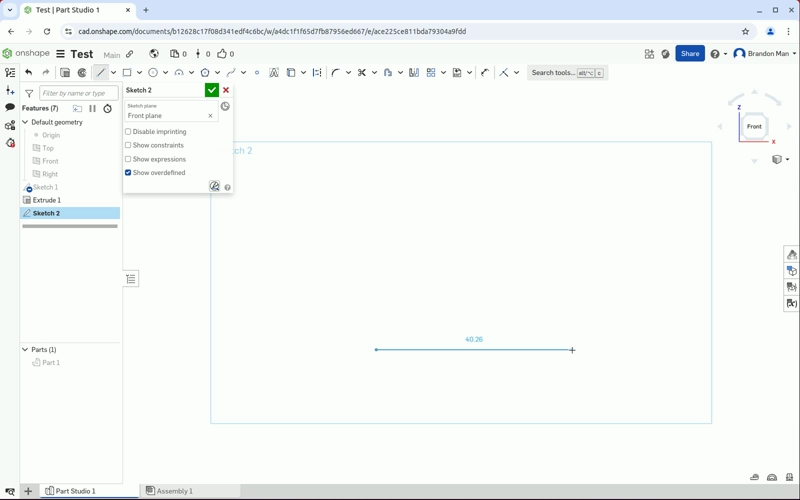
key_up(shift)
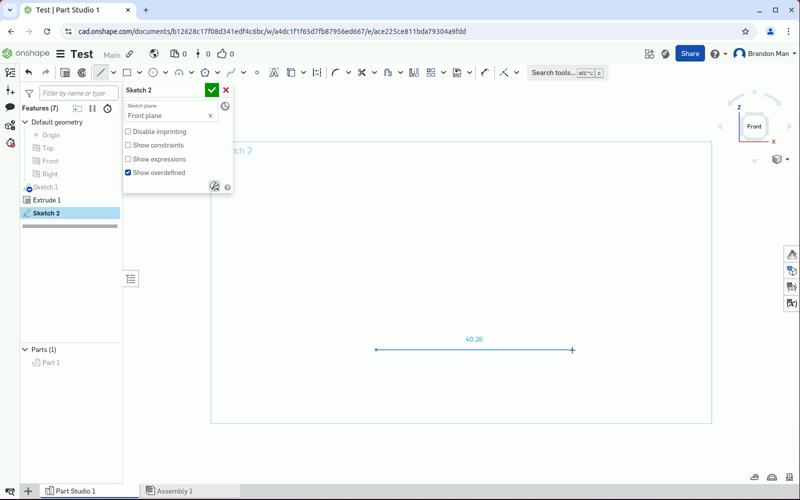
key_down(shift)
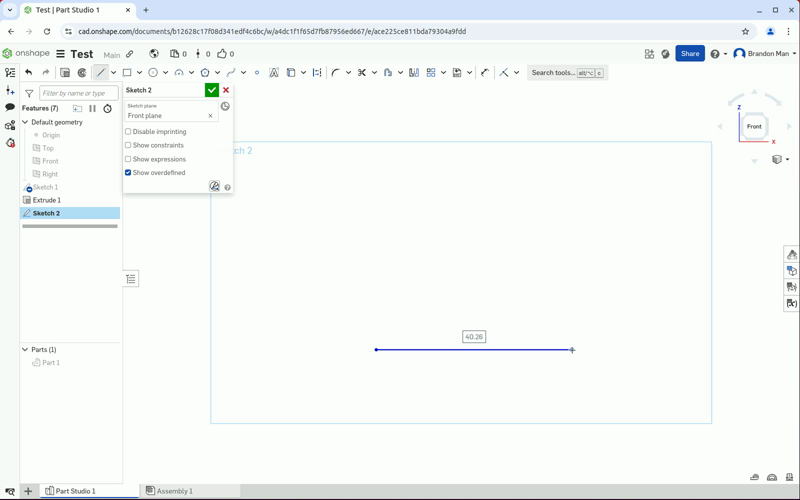
mouse_move(572, 269)
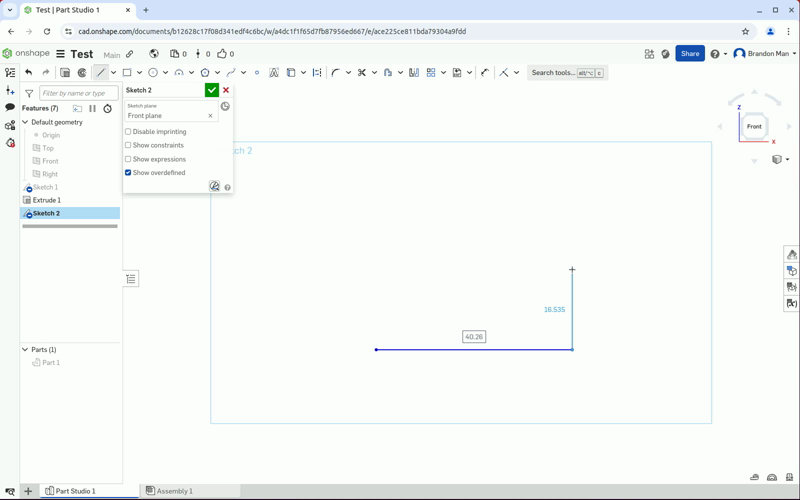
click(572, 269)
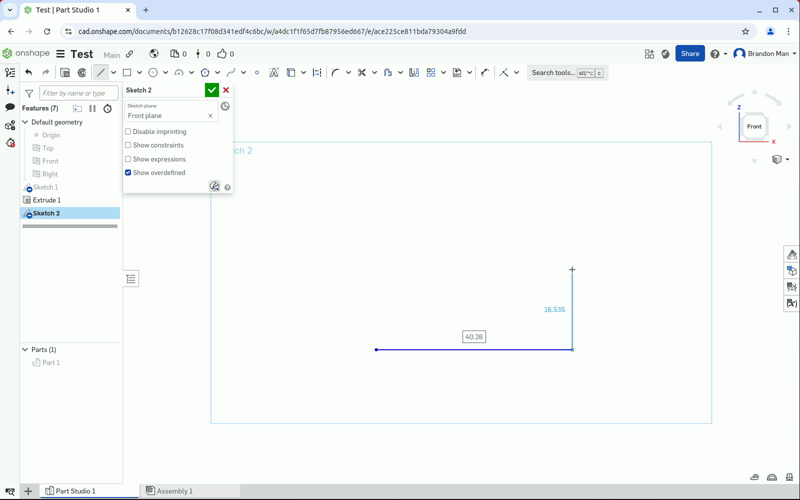
key_up(shift)
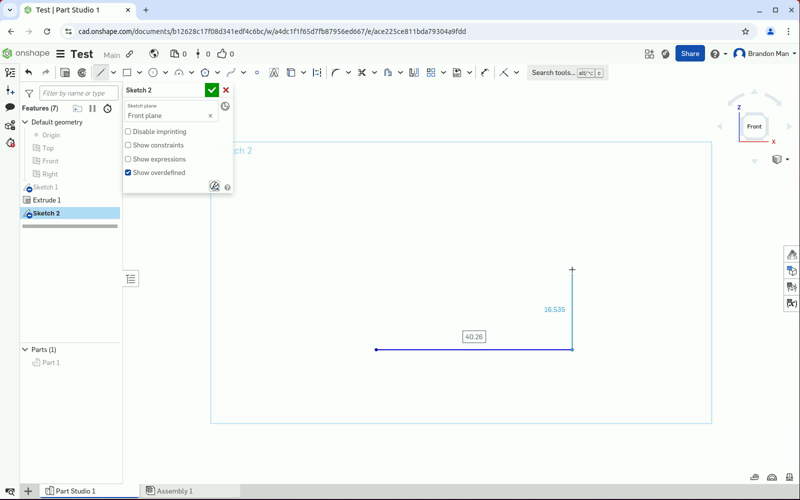
key_down(shift)
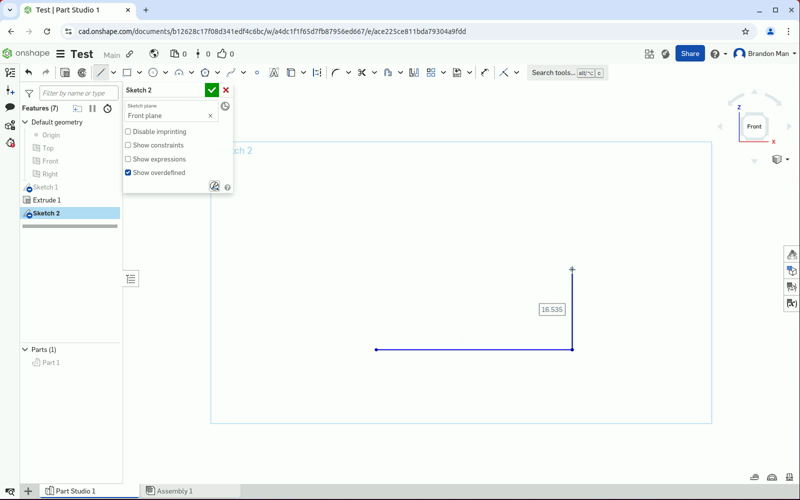
mouse_move(489, 269)
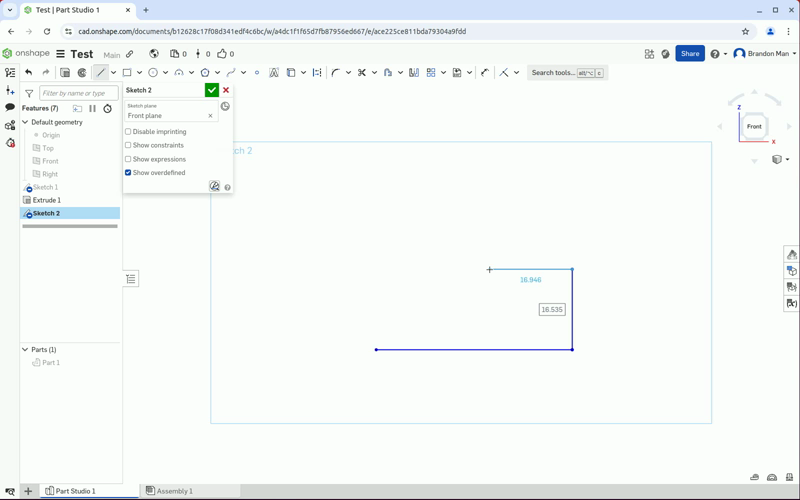
click(489, 269)
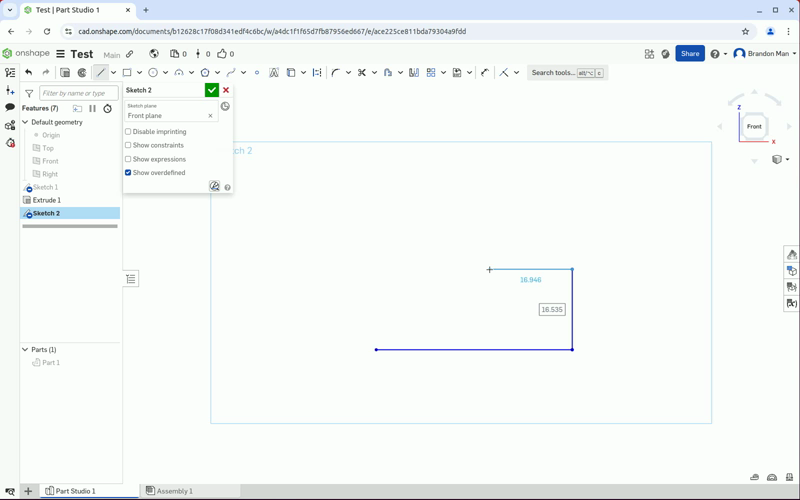
key_up(shift)
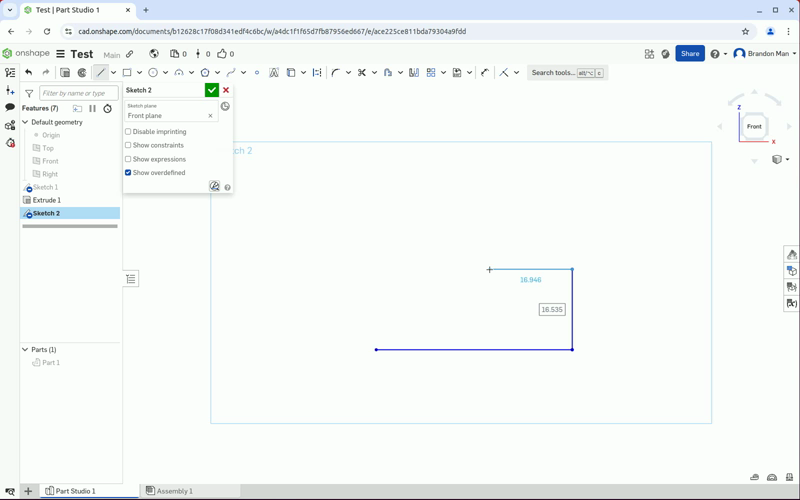
key_down(shift)
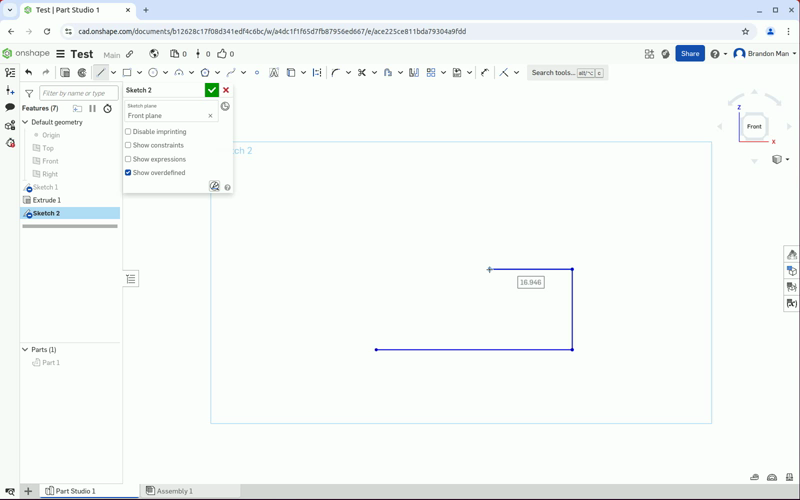
mouse_move(519, 269)
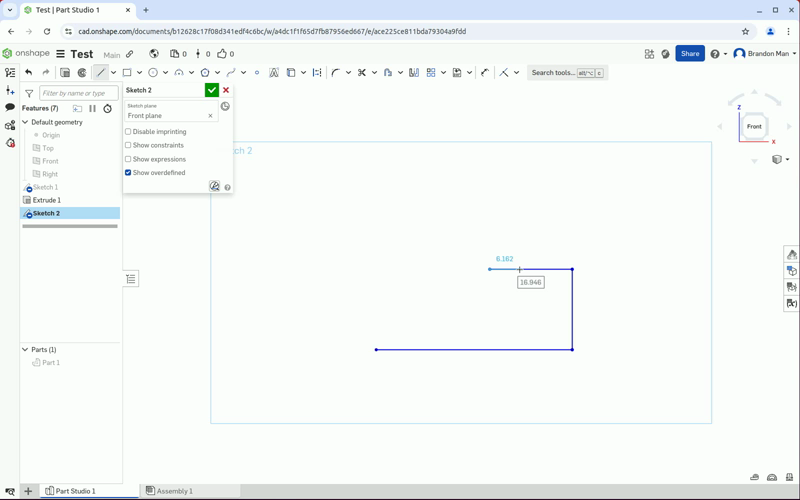
mouse_move(489, 316)
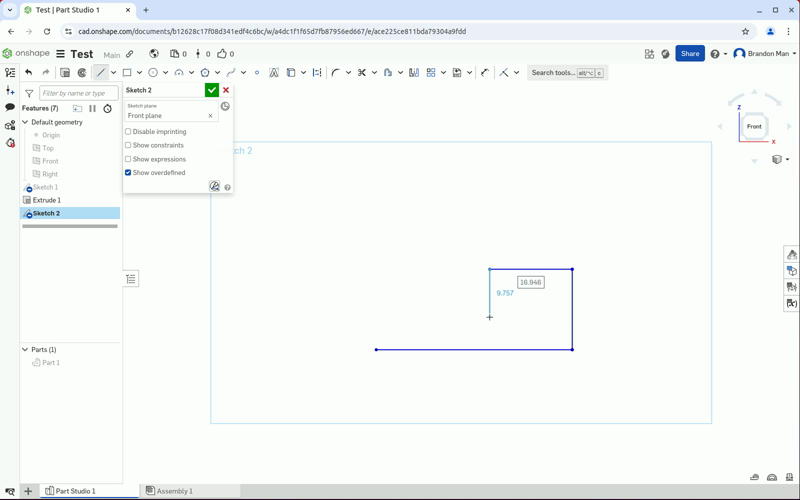
click(489, 316)
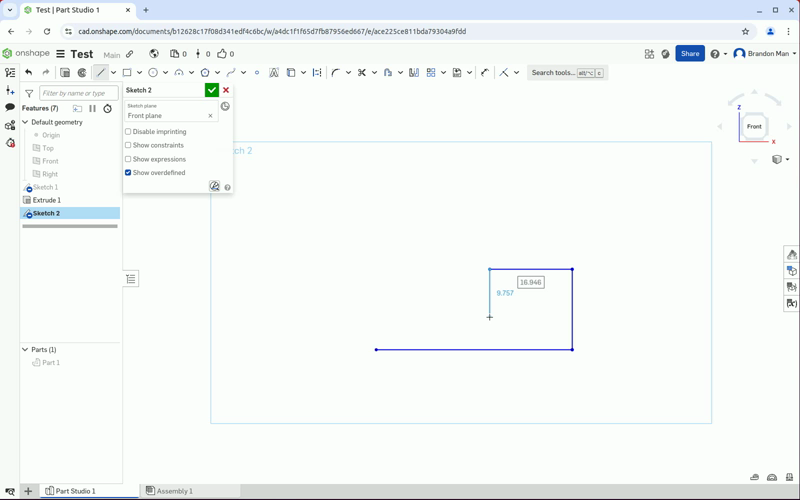
key_up(shift)
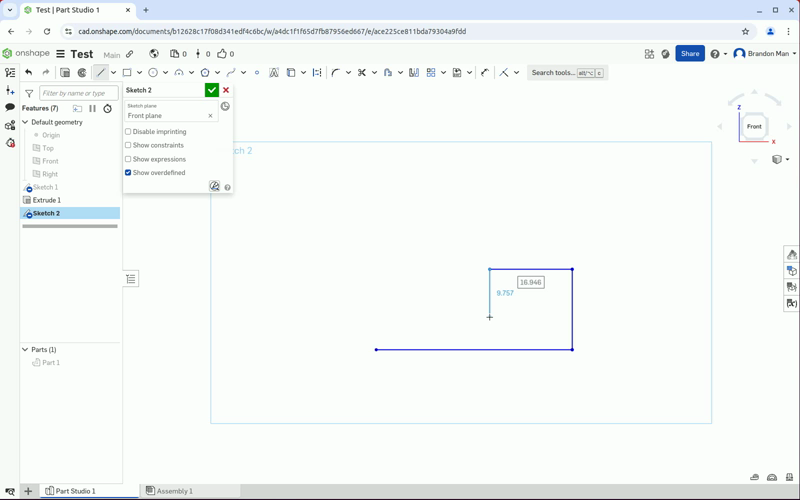
key_down(shift)
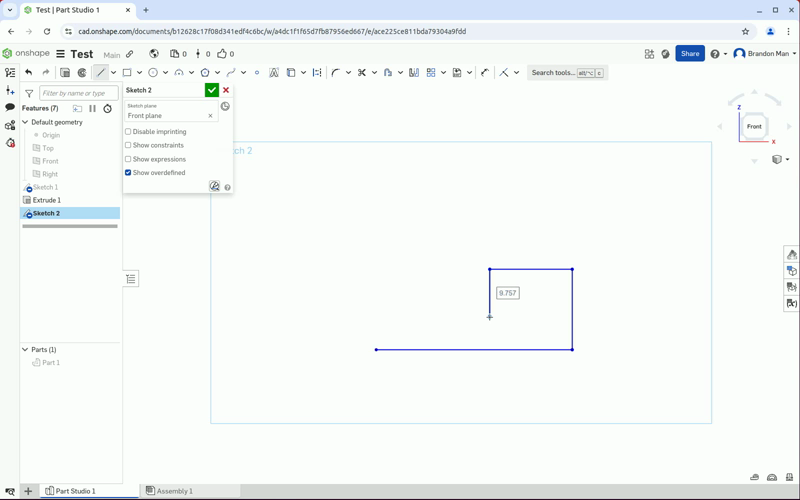
mouse_move(376, 316)
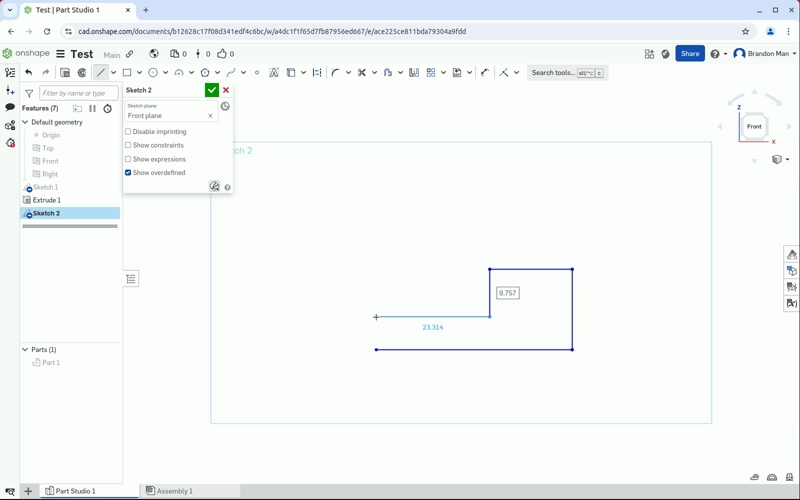
click(376, 316)
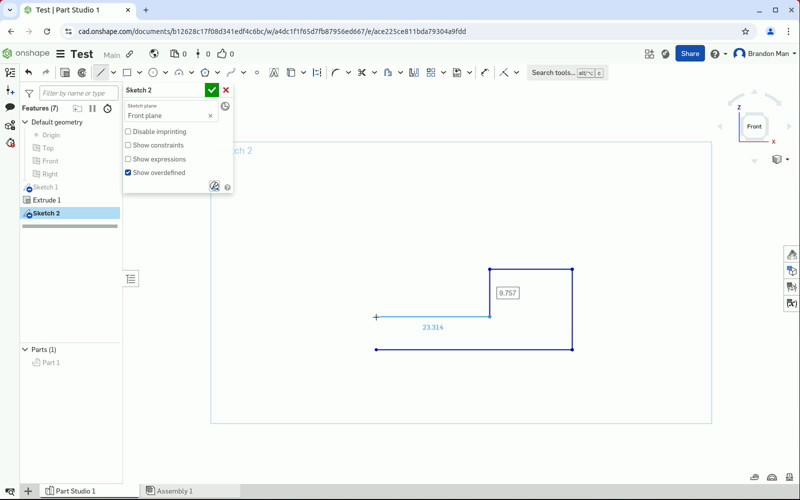
key_up(shift)
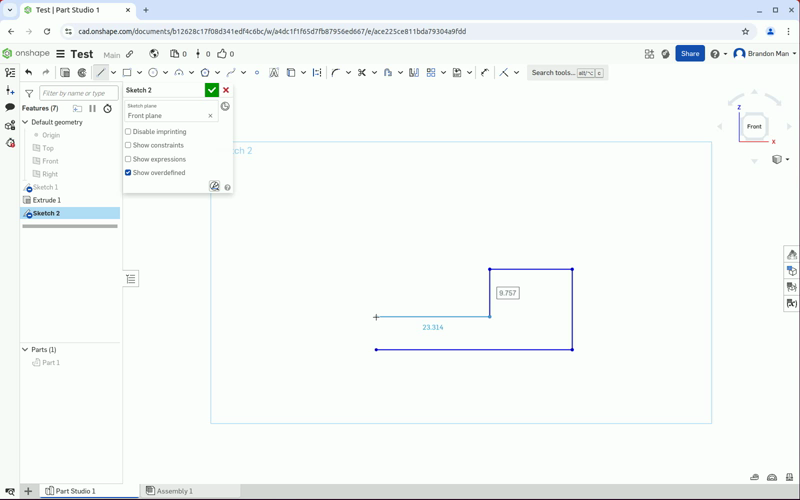
mouse_move(406, 316)
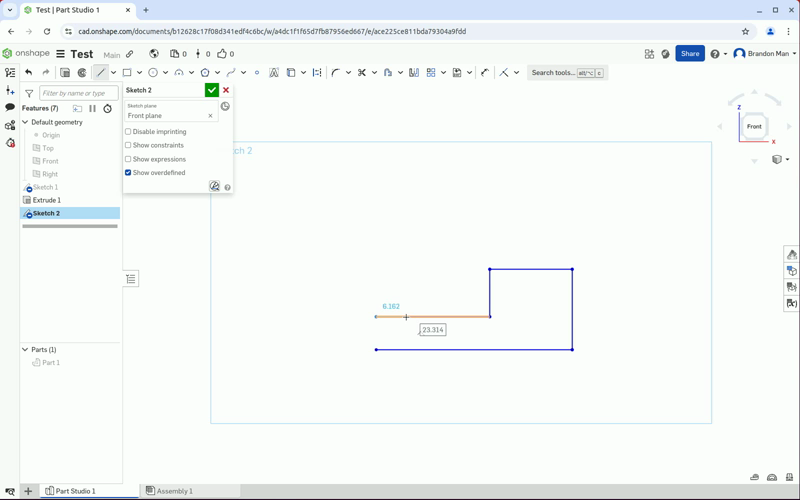
key_down(shift)
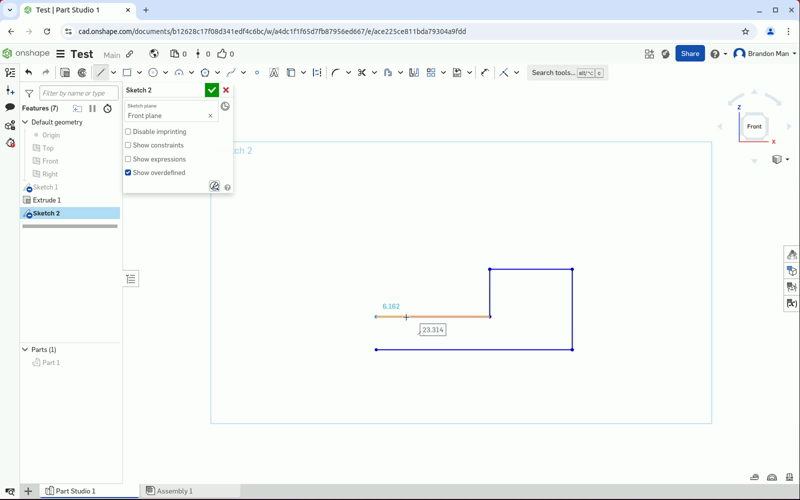
mouse_move(376, 349)
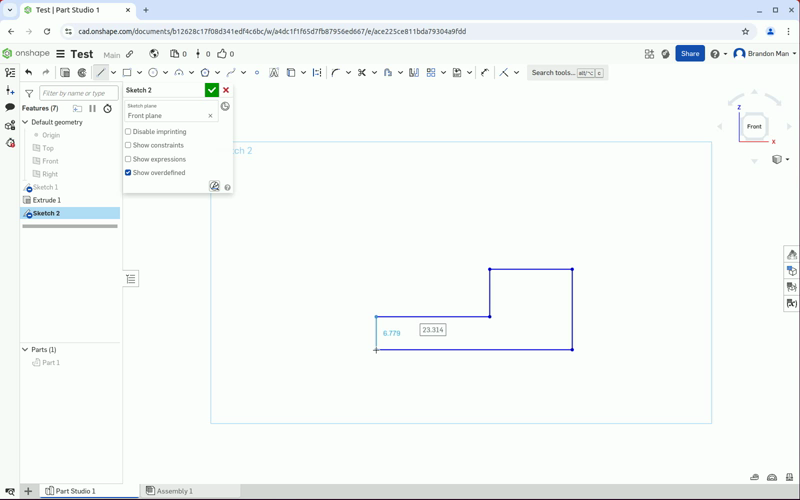
key_up(shift)
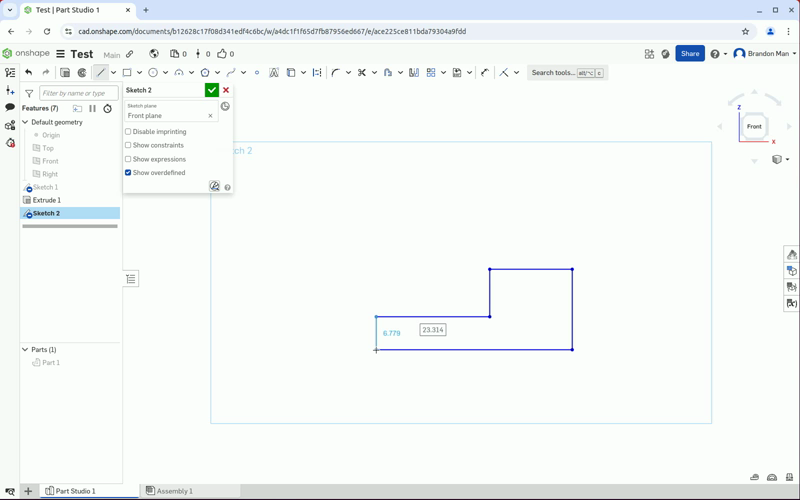
click(376, 349)
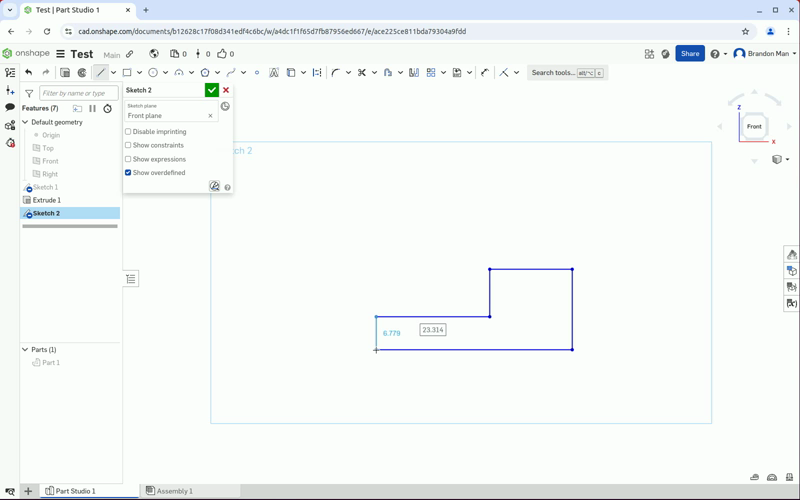
key(esc)
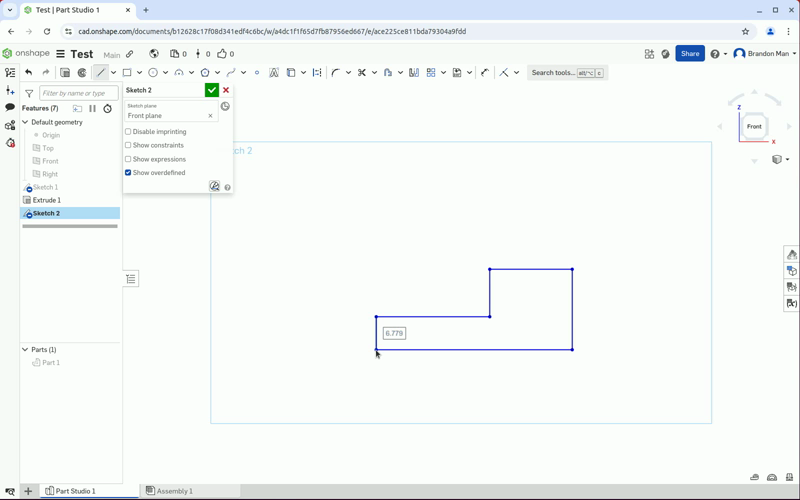
mouse_move(522, 290)
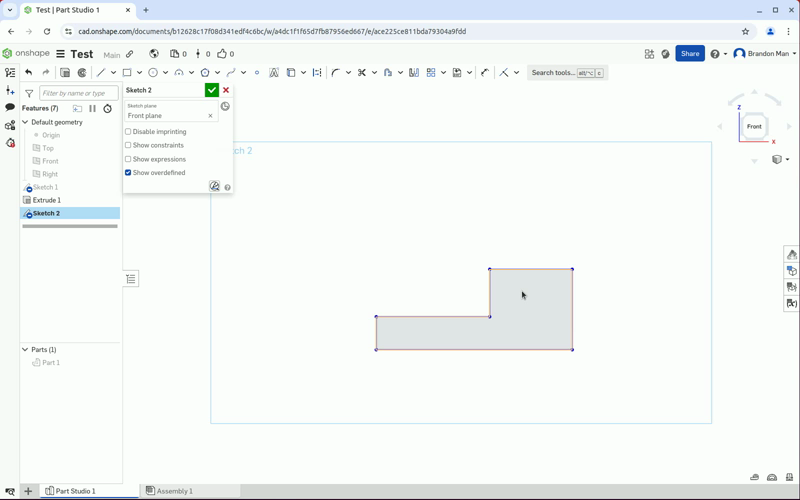
click(522, 290)
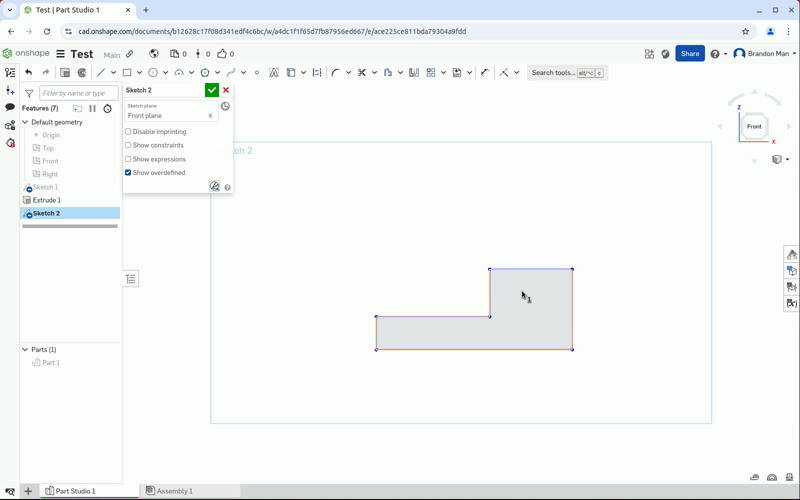
mouse_move(73, 352)
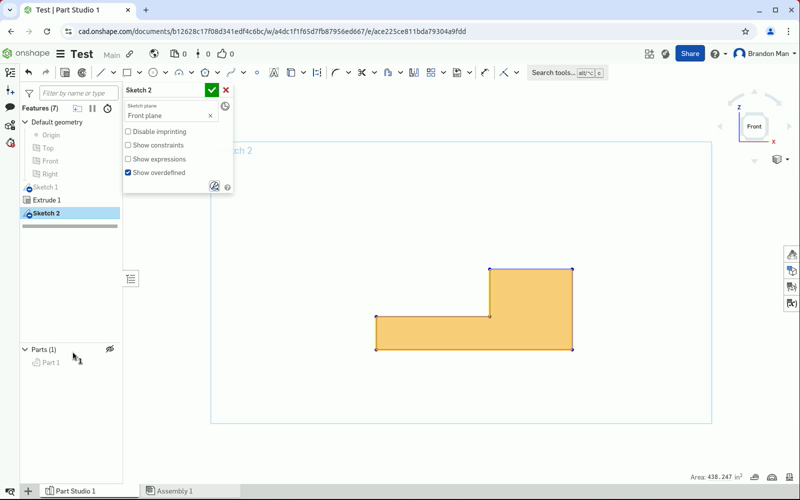
key(shift+y)
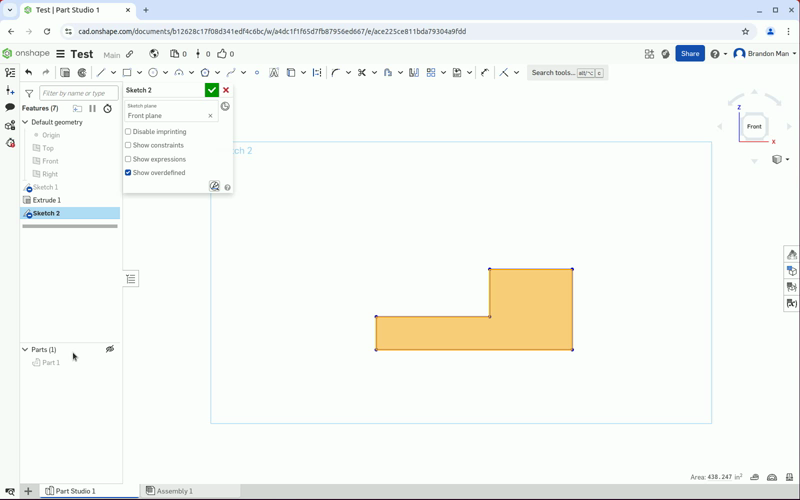
key(shift+e)
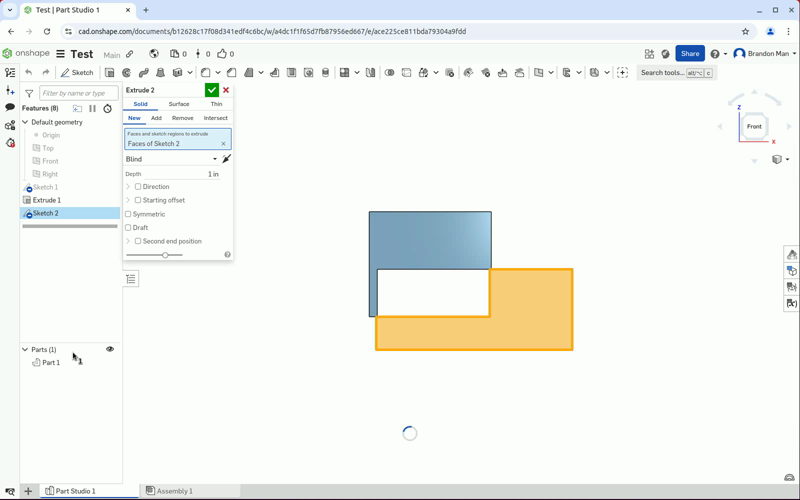
mouse_move(143, 106)
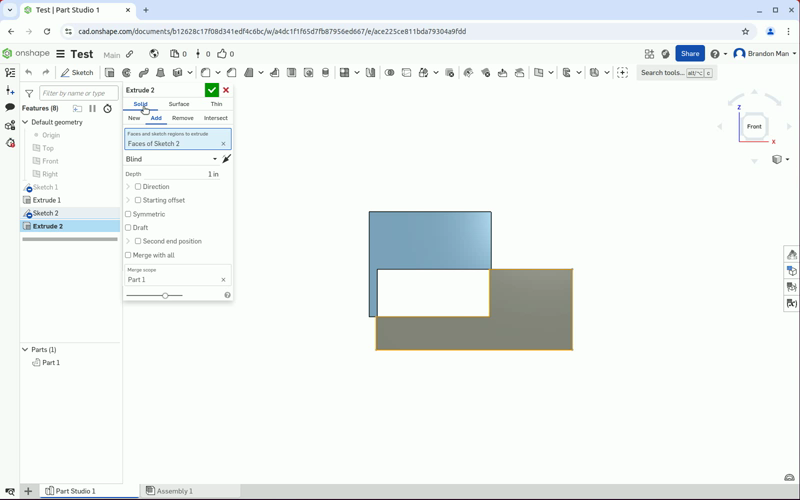
click(143, 106)
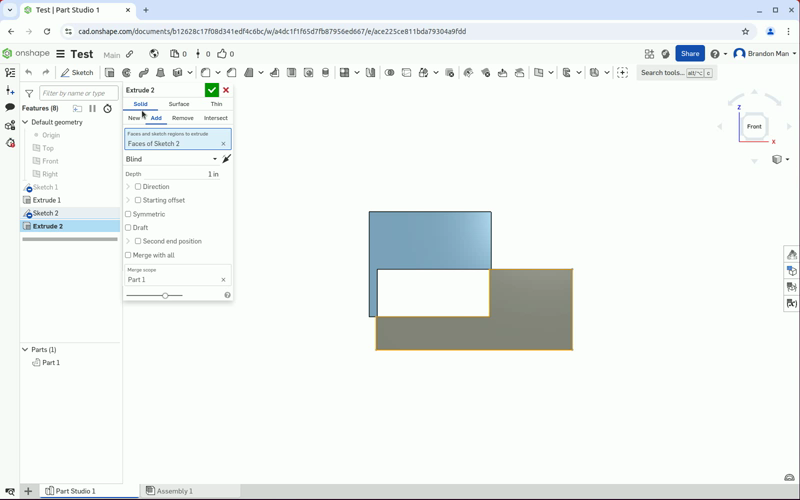
mouse_move(137, 120)
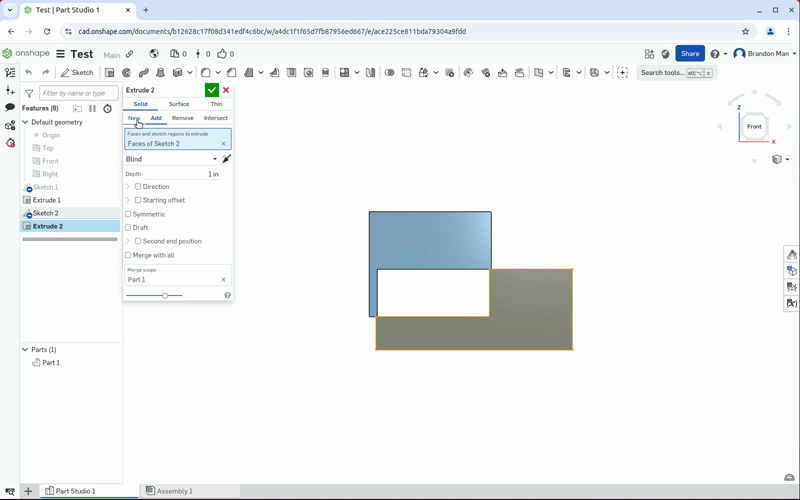
click(137, 120)
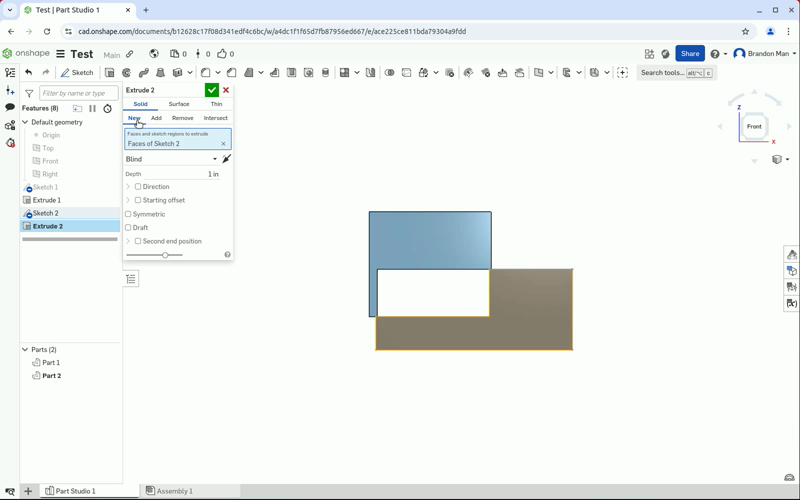
key(tab, 4)
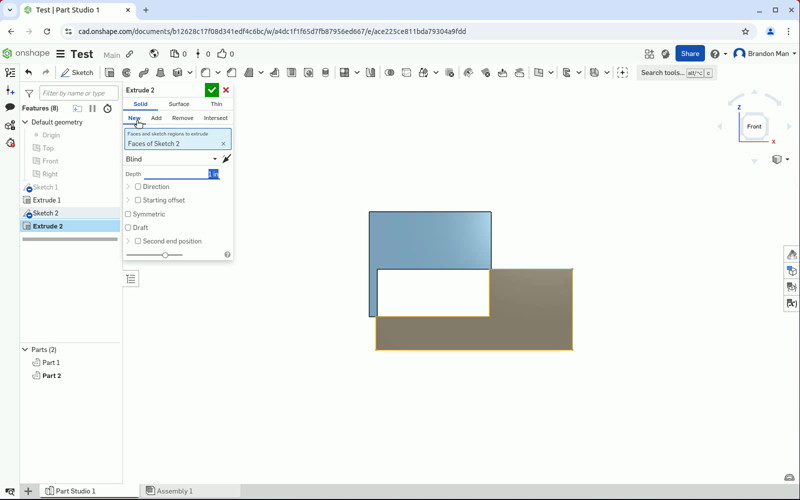
text(8.906)
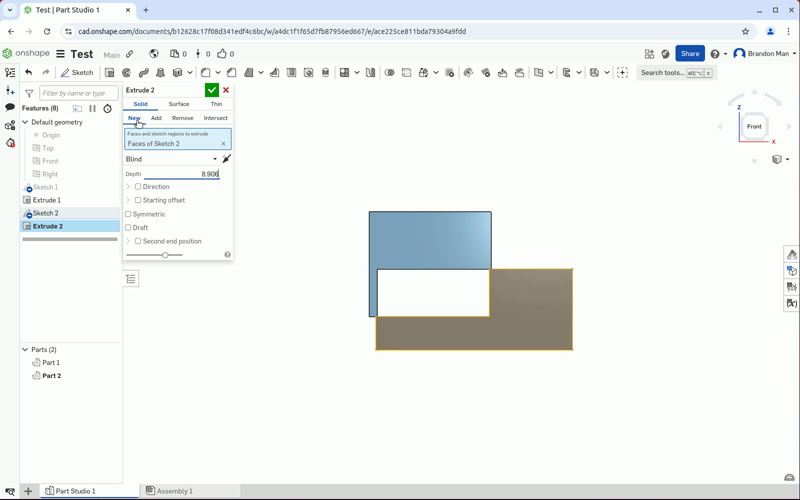
key(enter)
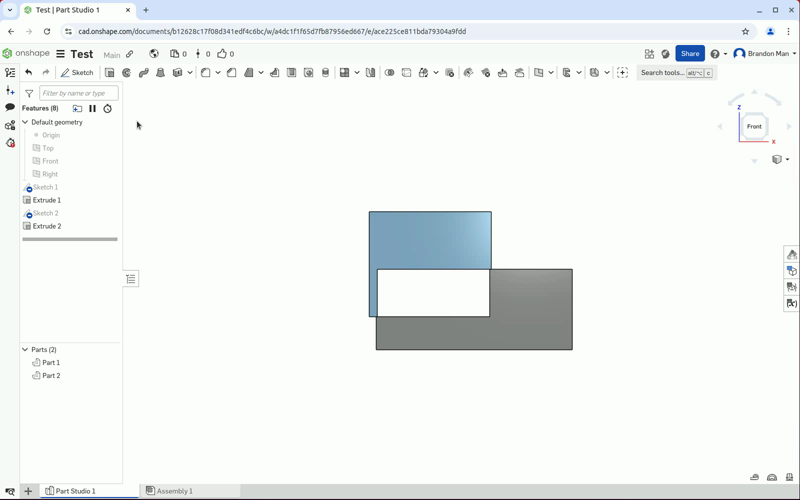
key(shift+h)
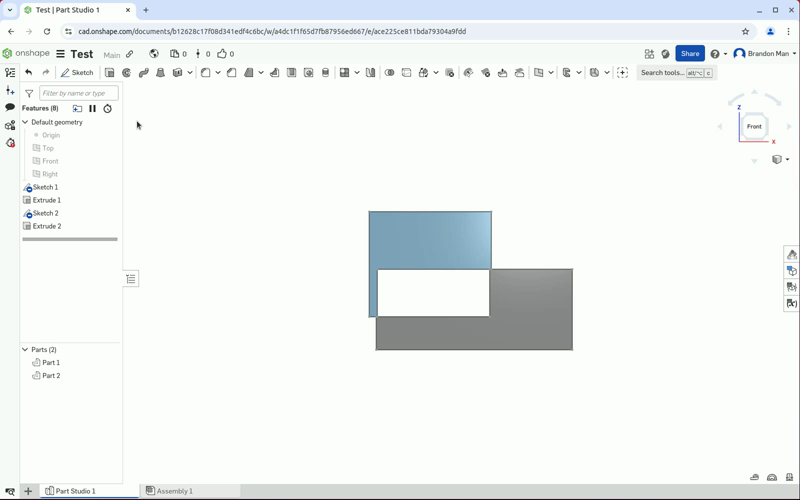
key(shift+h)
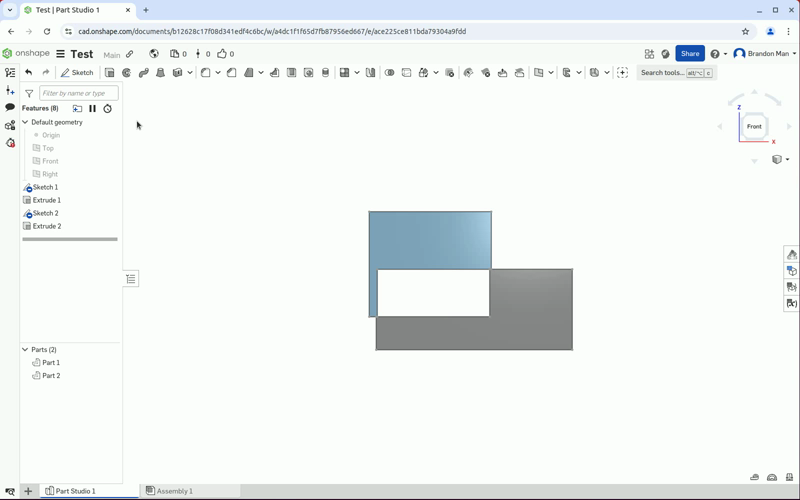
key(shift+7)
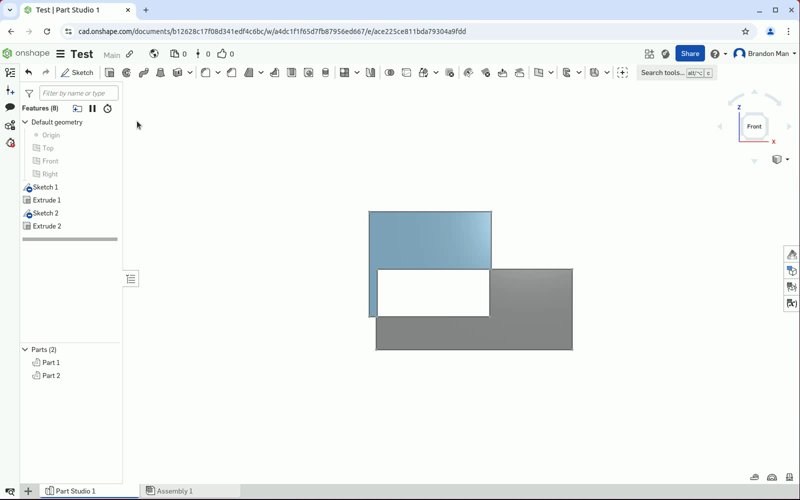
key(left, 2)
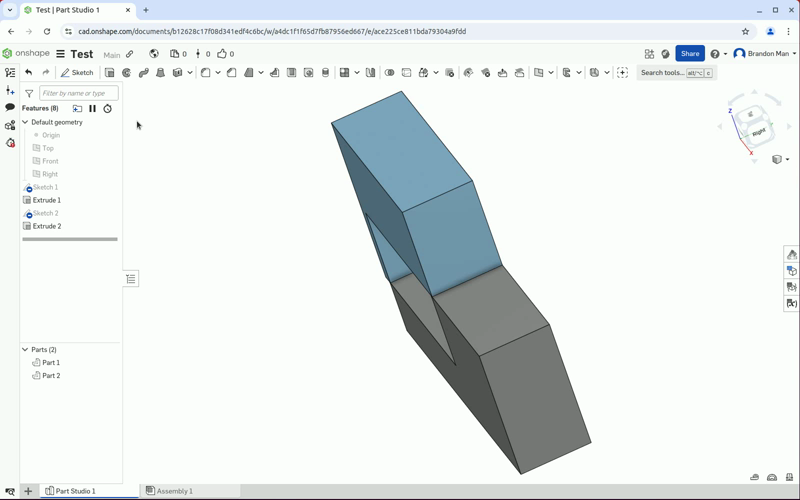
key(down, 2)
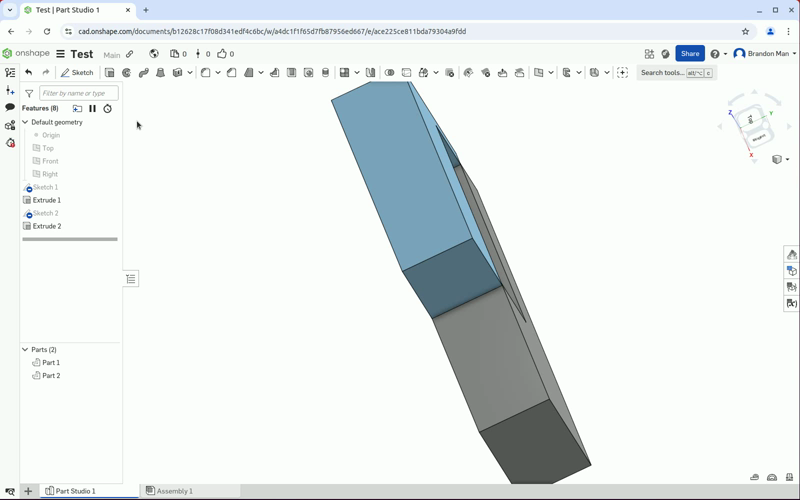
key(up, 2)
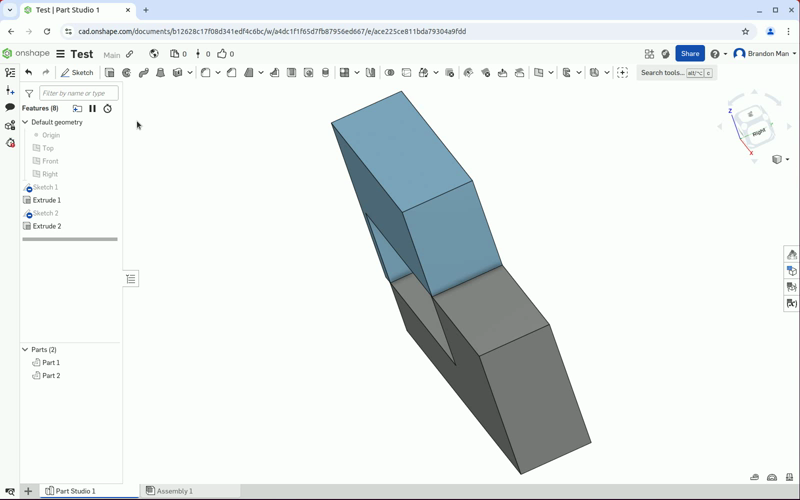
key(right, 2)
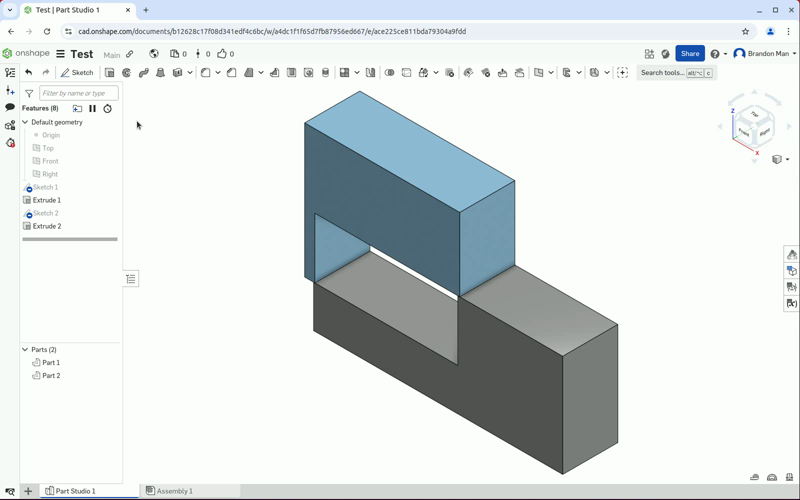
mouse_move(73, 189)
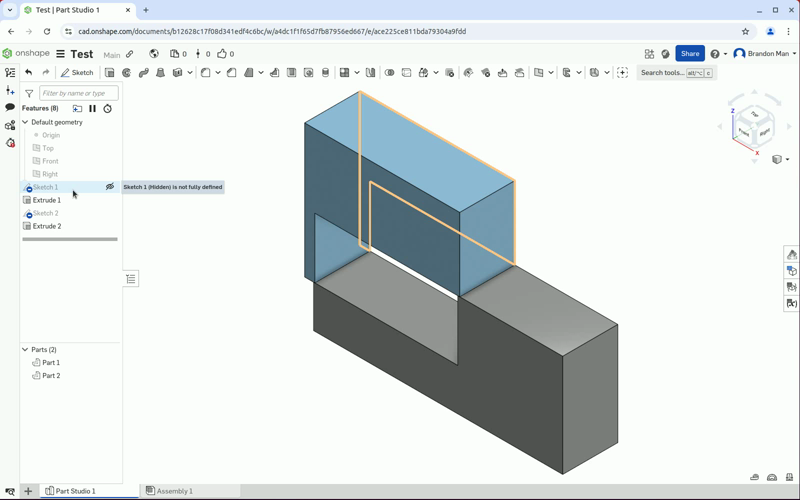
click(73, 189)